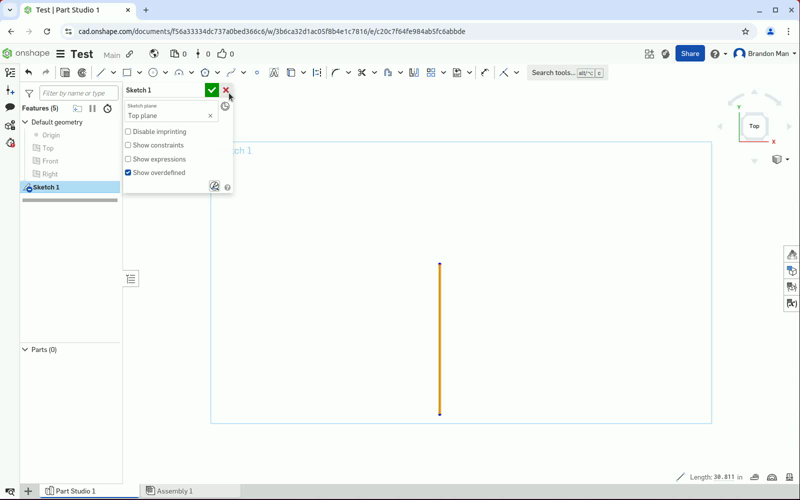
key(shift+h)
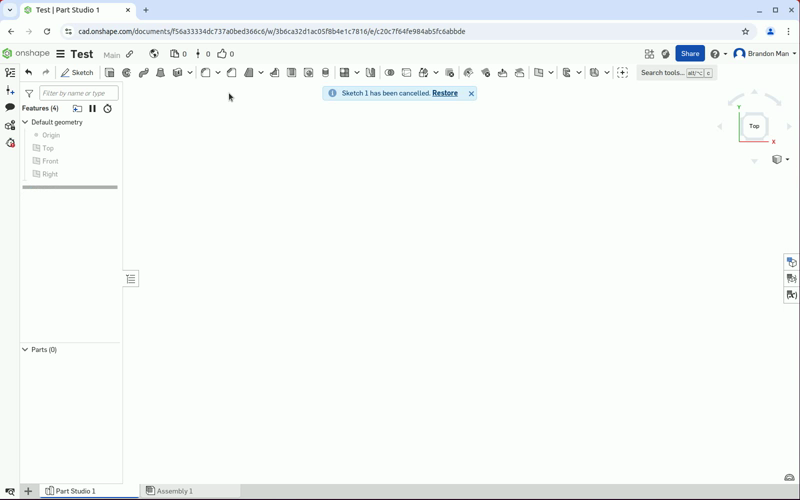
mouse_move(73, 352)
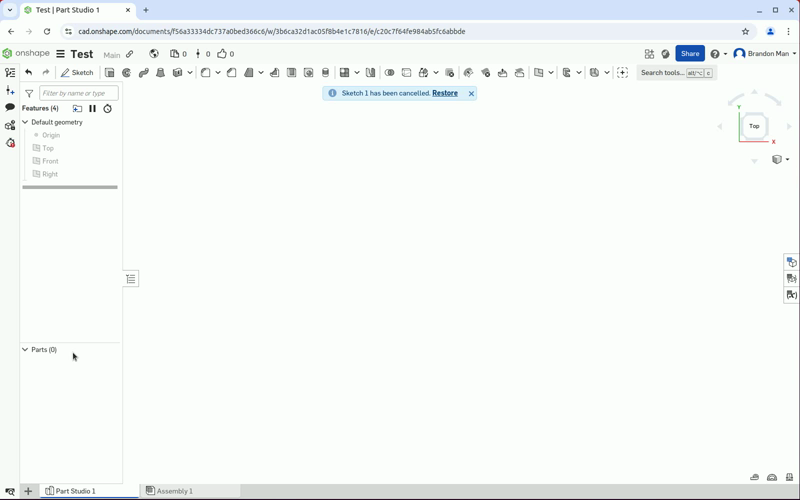
key(y)
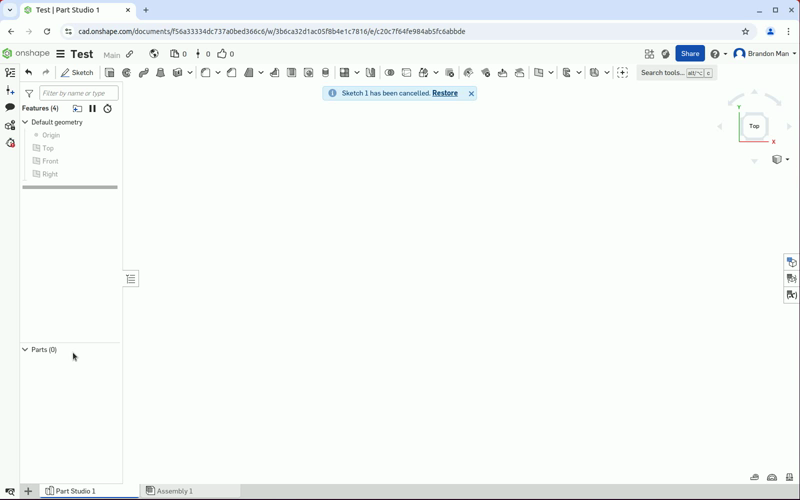
key(shift+p)
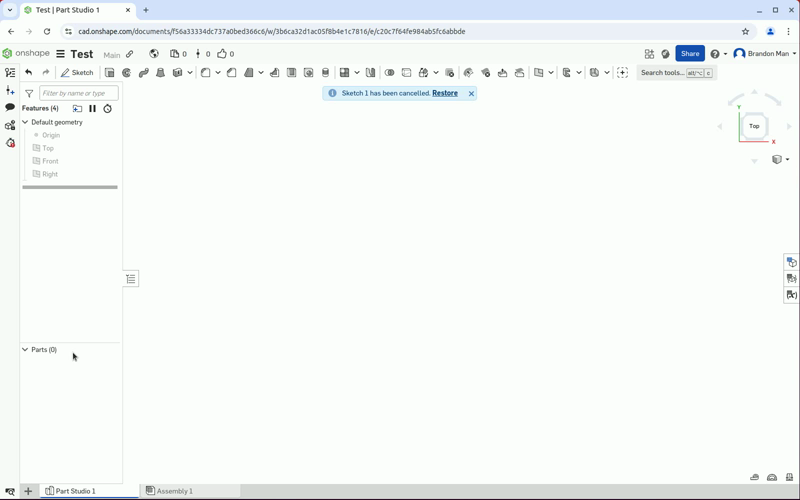
key(space)
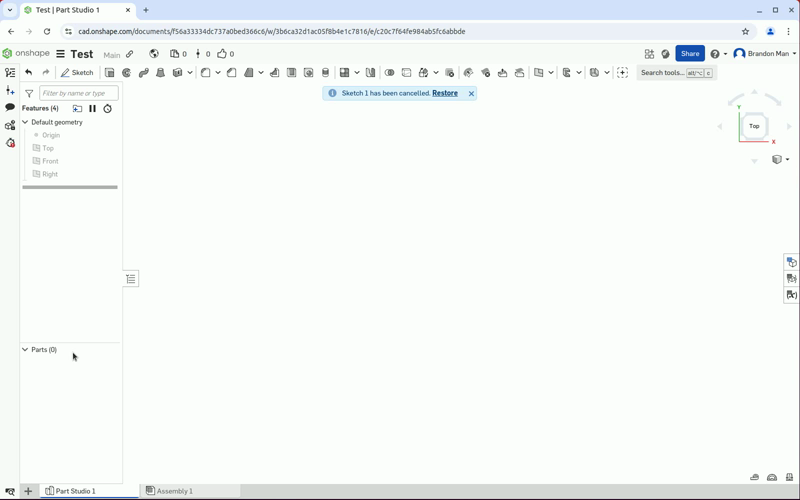
key_down(shift)
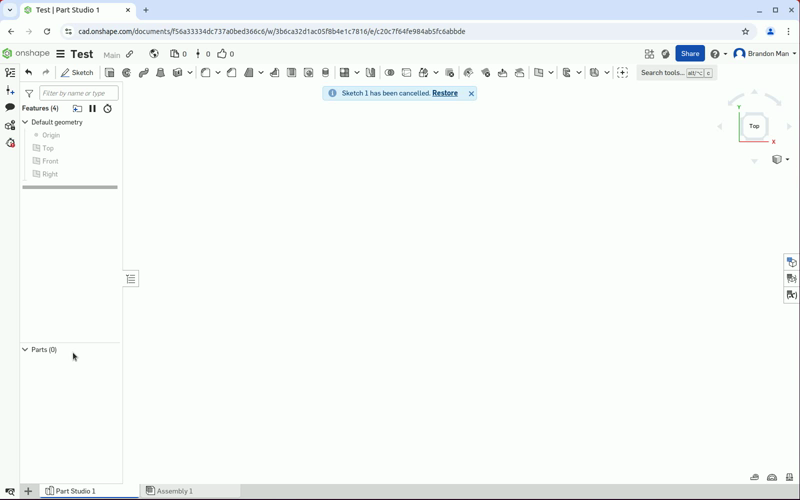
key(up)
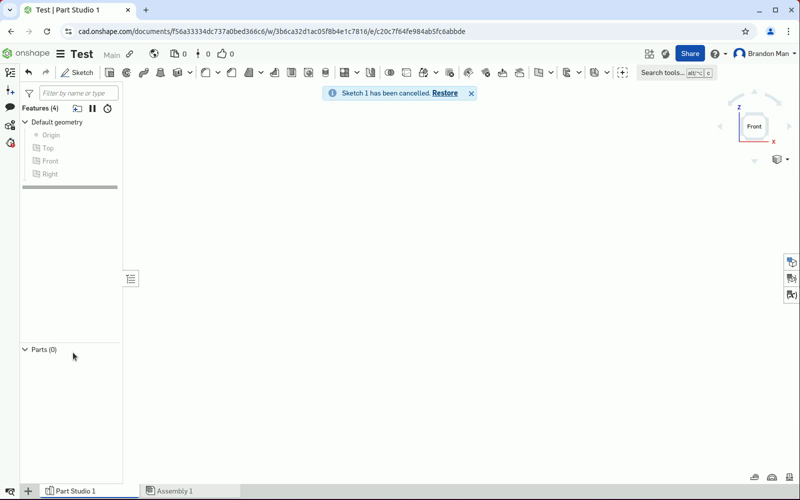
key_up(shift)
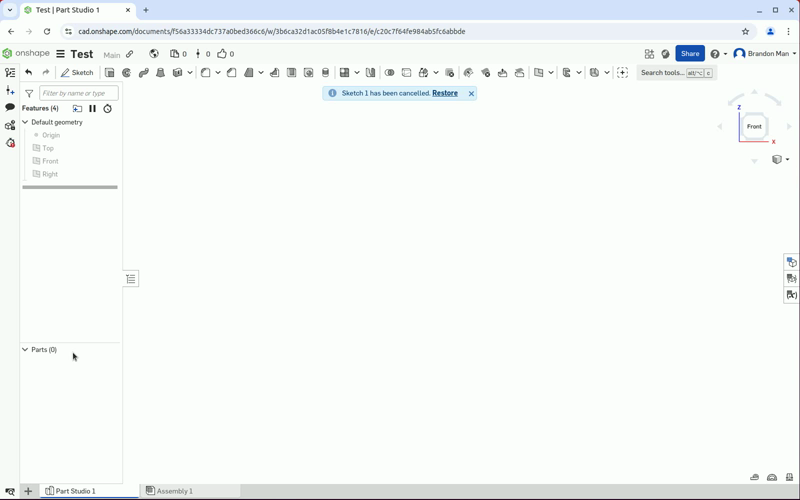
mouse_move(73, 352)
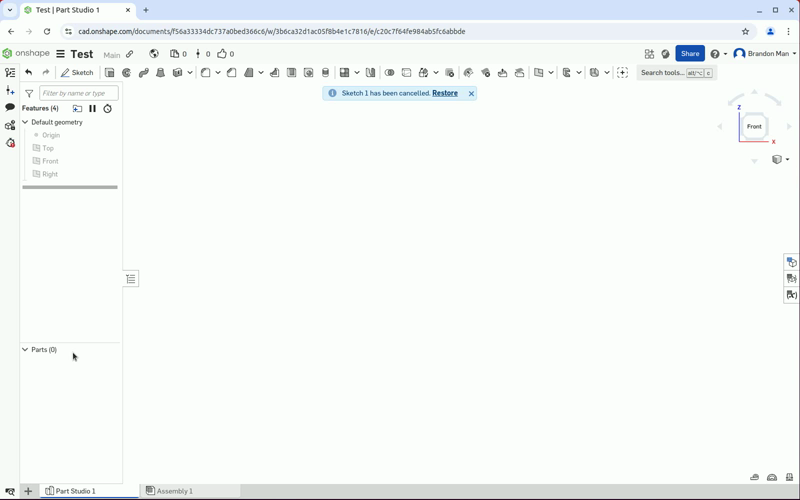
key(shift+y)
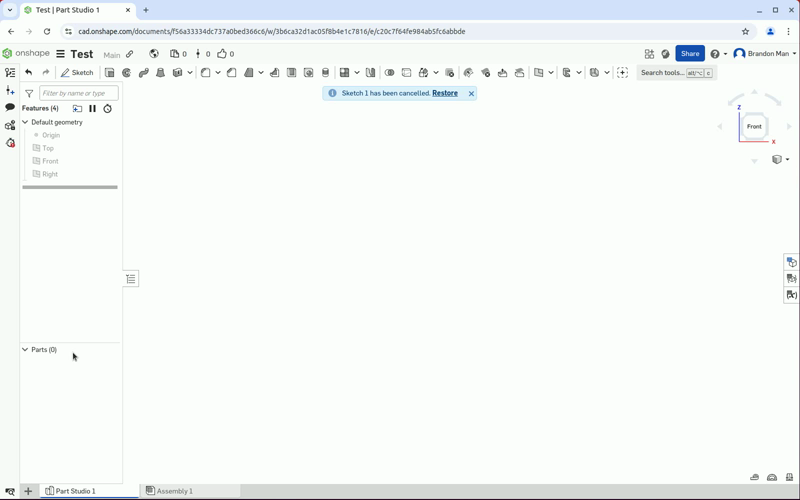
key(shift+s)
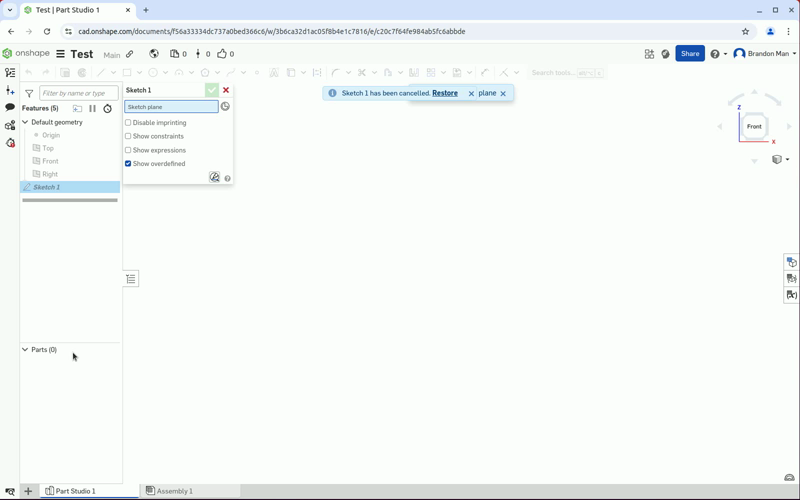
mouse_move(73, 163)
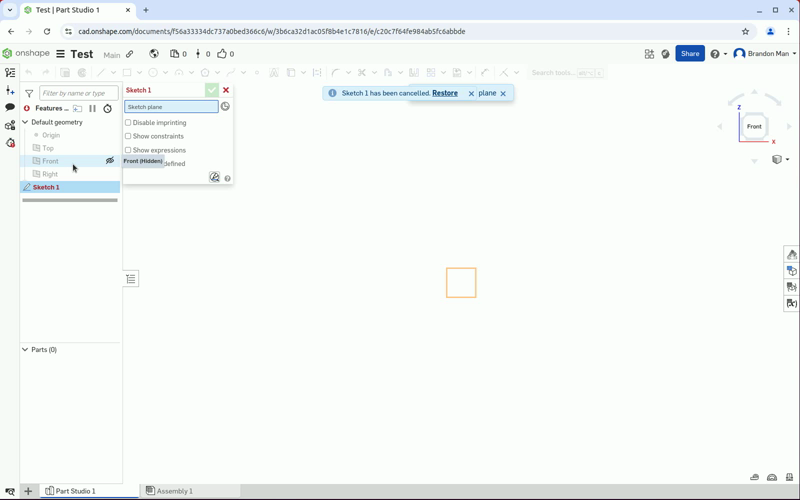
click(73, 163)
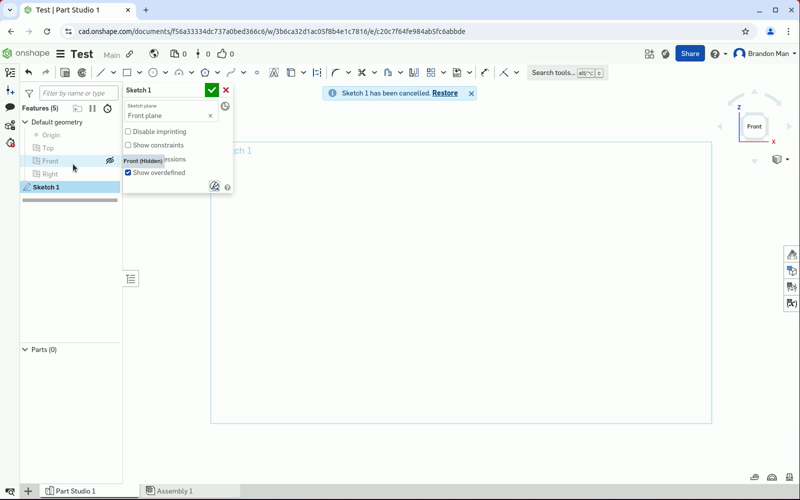
mouse_move(73, 352)
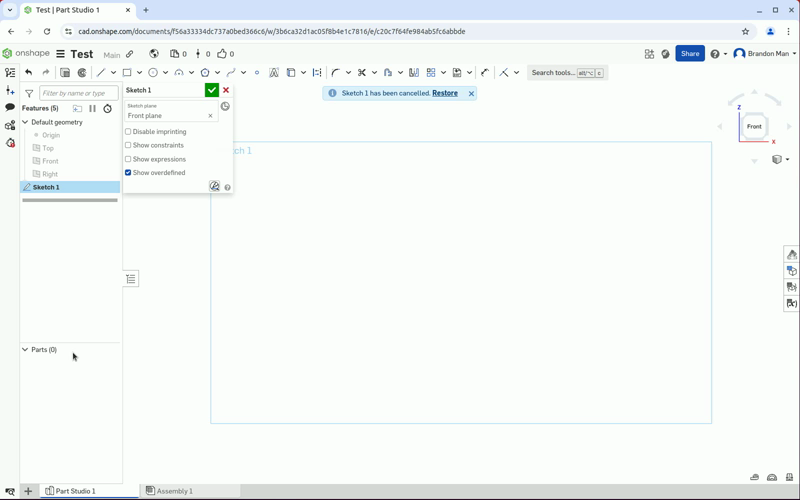
key(y)
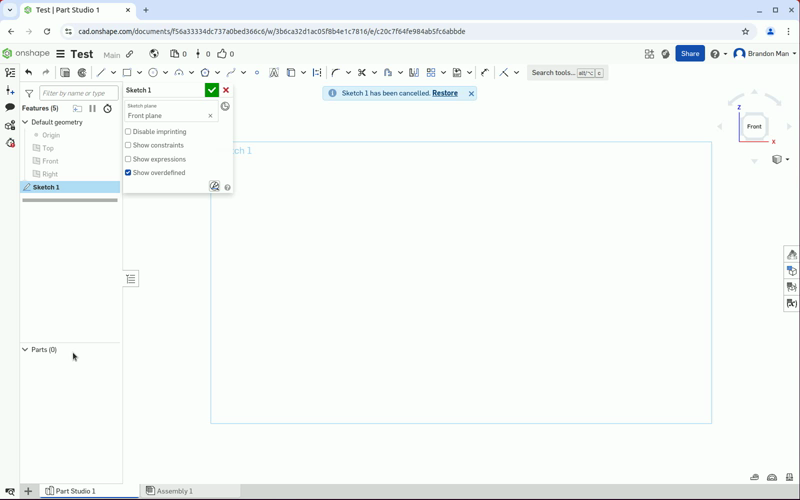
key(l)
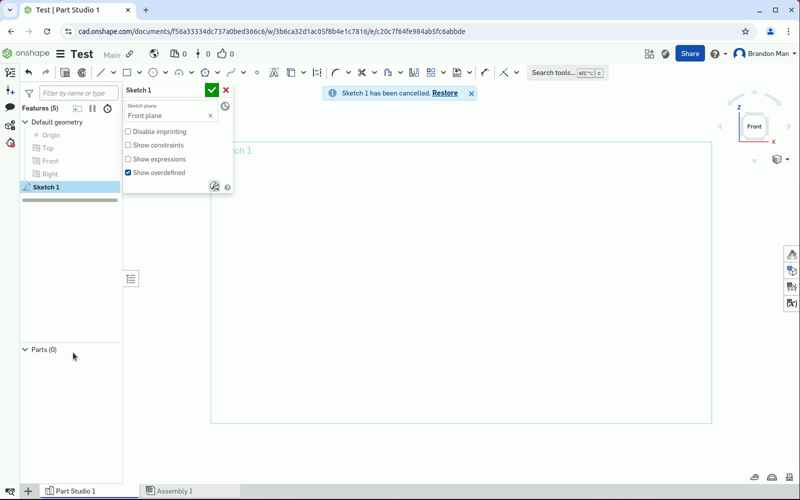
key_down(shift)
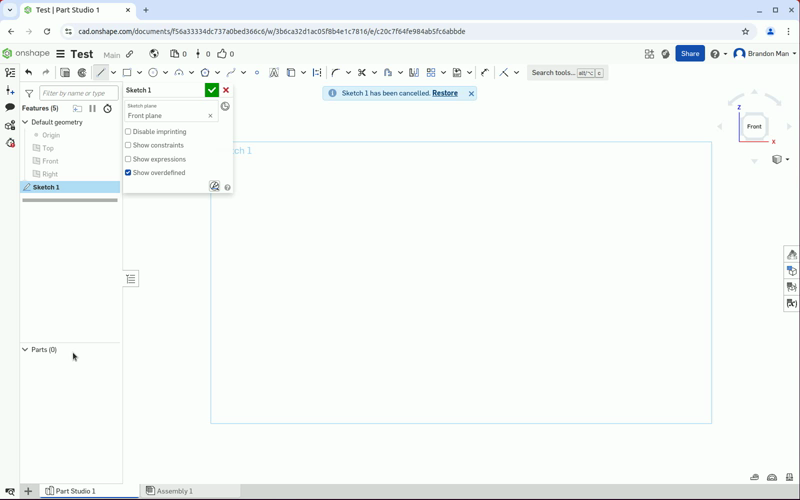
mouse_move(348, 384)
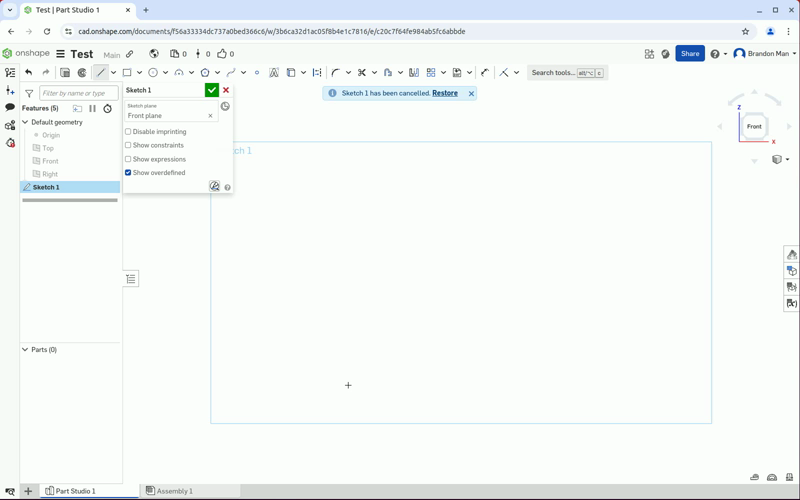
click(348, 384)
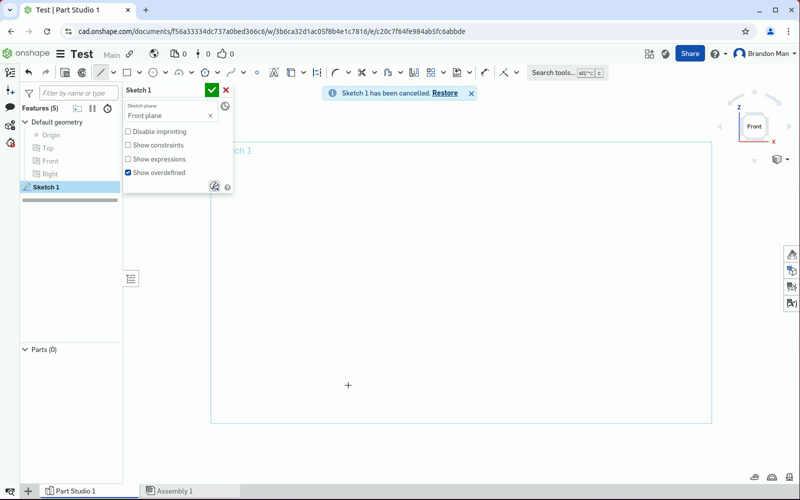
key_up(shift)
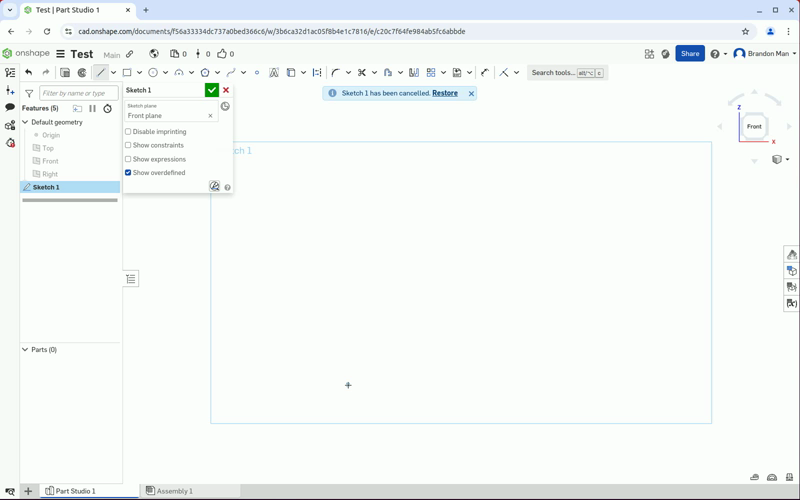
key_down(shift)
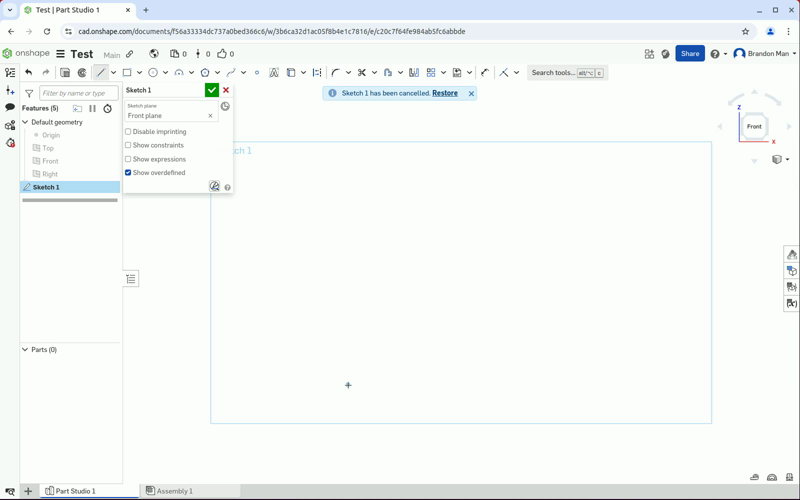
mouse_move(572, 384)
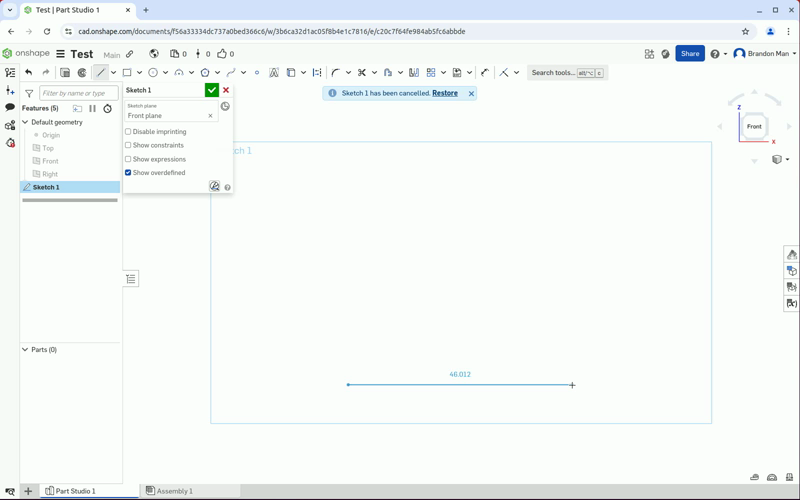
click(572, 384)
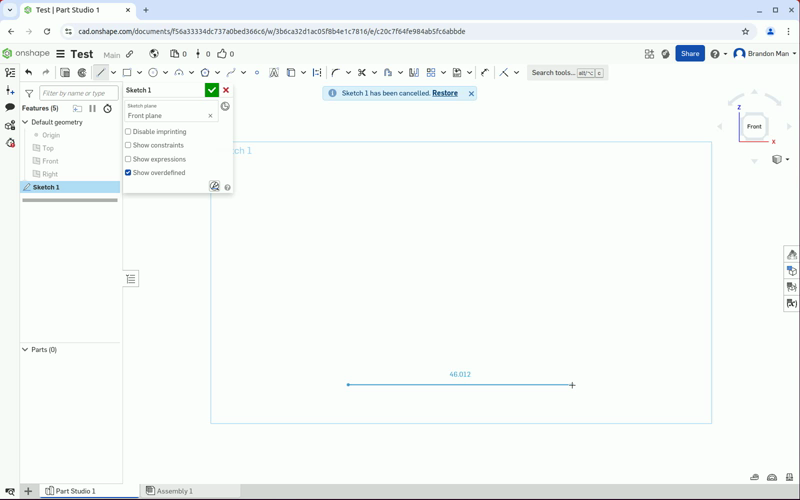
key_up(shift)
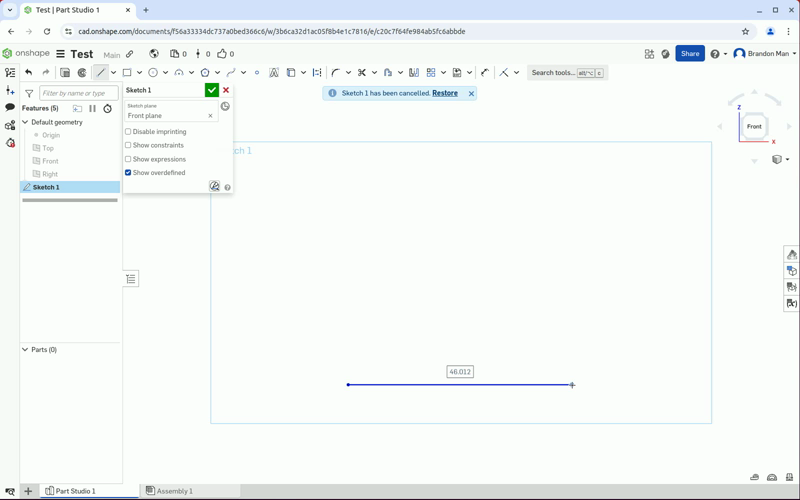
key_down(shift)
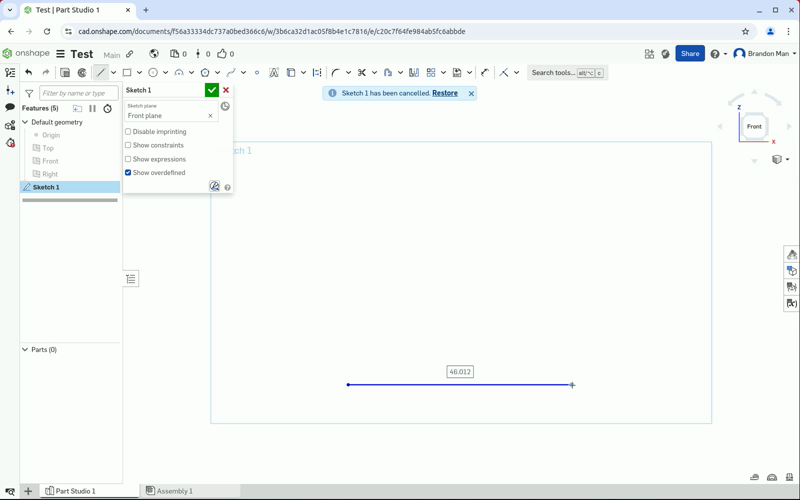
mouse_move(572, 182)
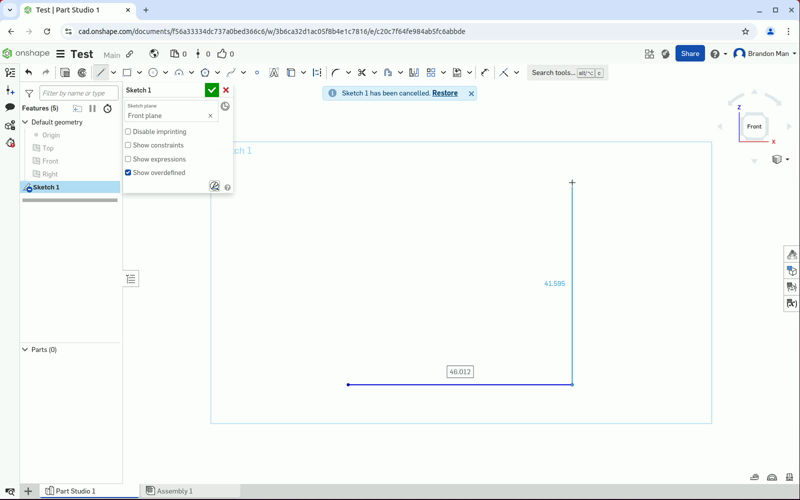
click(572, 182)
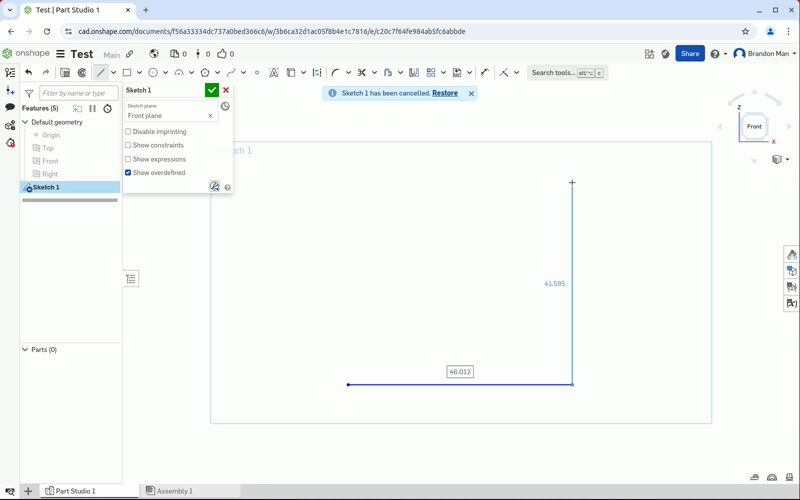
key_up(shift)
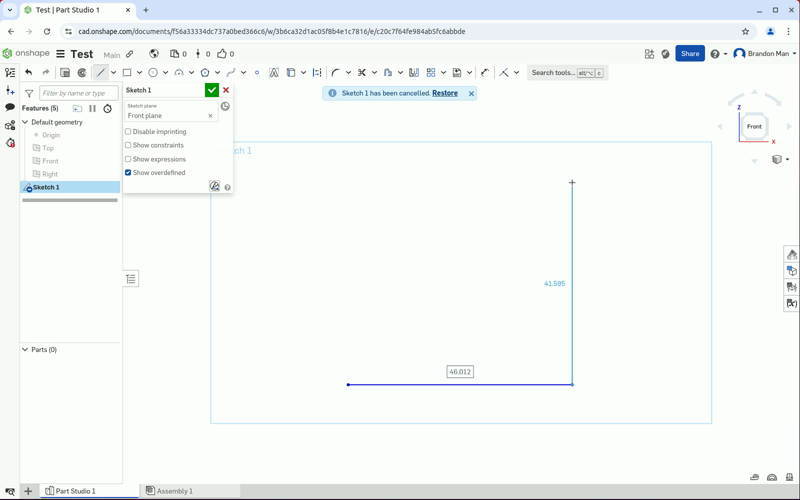
key_down(shift)
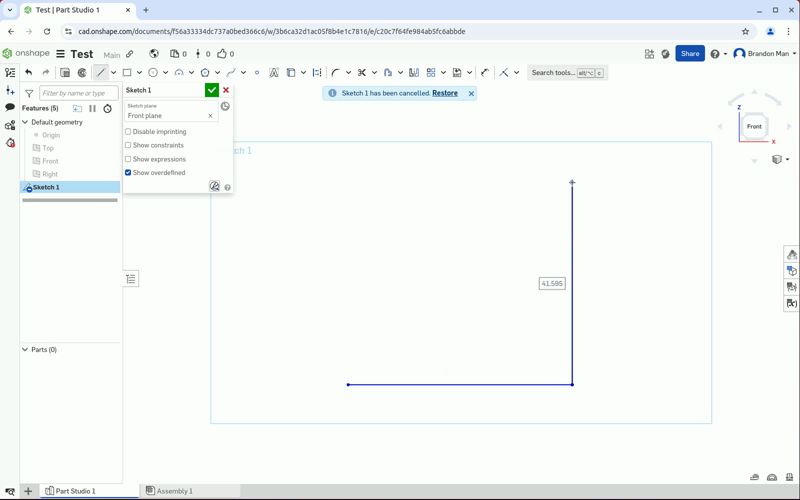
mouse_move(348, 182)
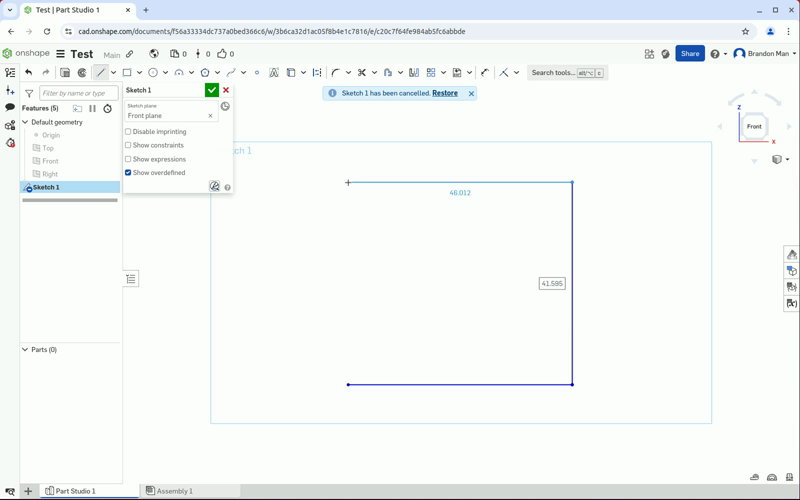
click(348, 182)
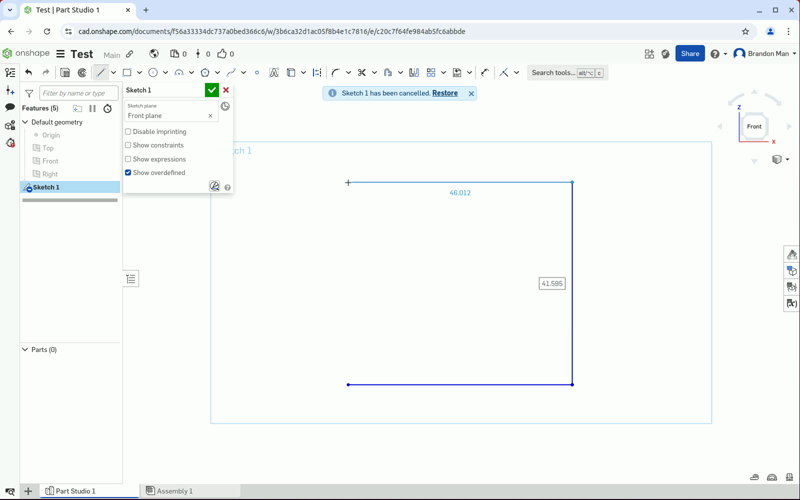
key_up(shift)
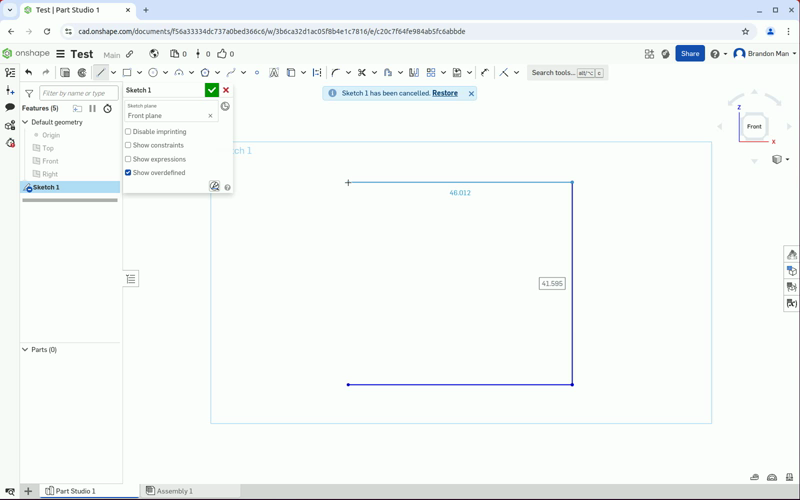
key_down(shift)
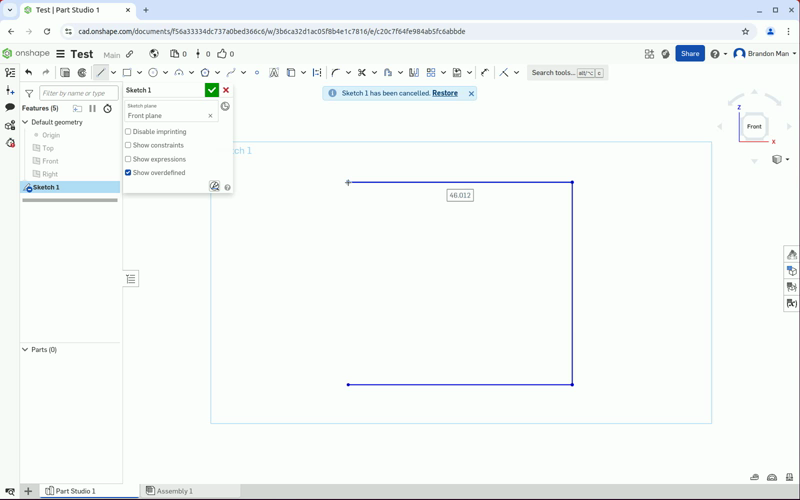
mouse_move(348, 384)
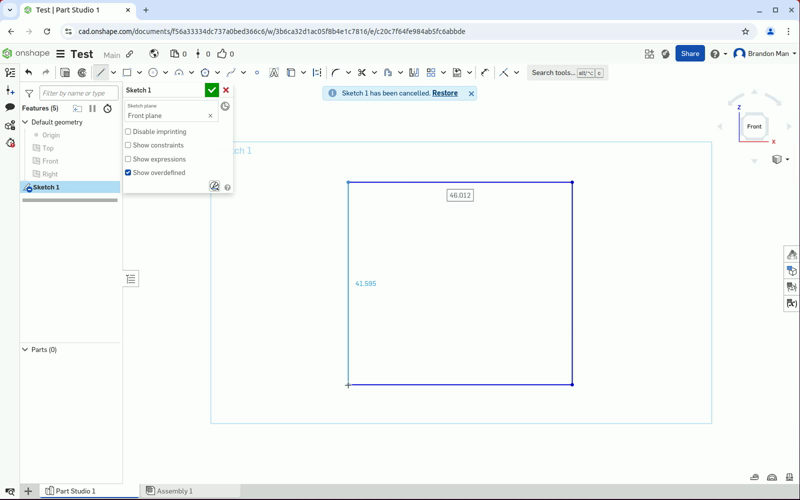
key_up(shift)
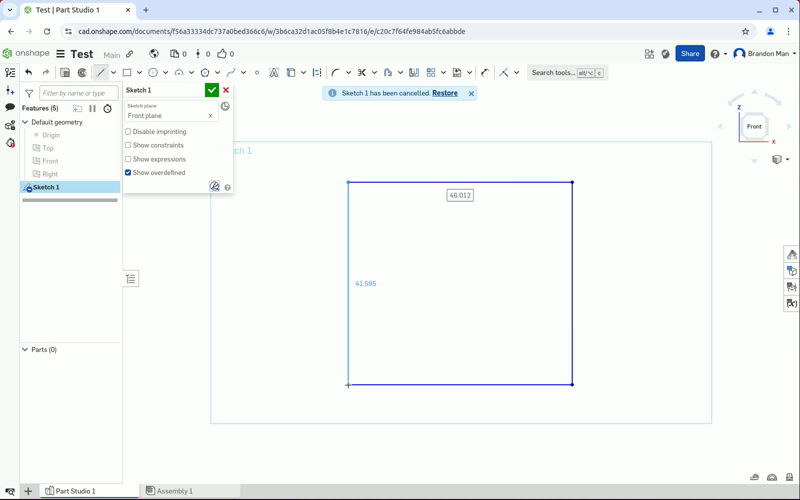
click(348, 384)
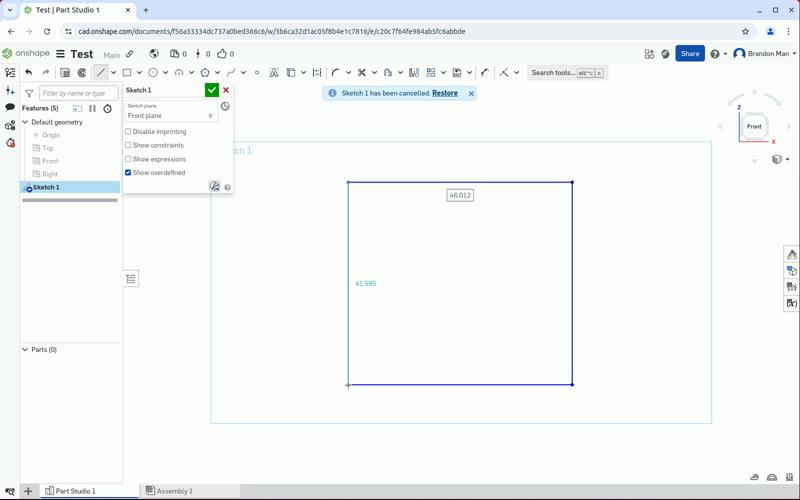
key(esc)
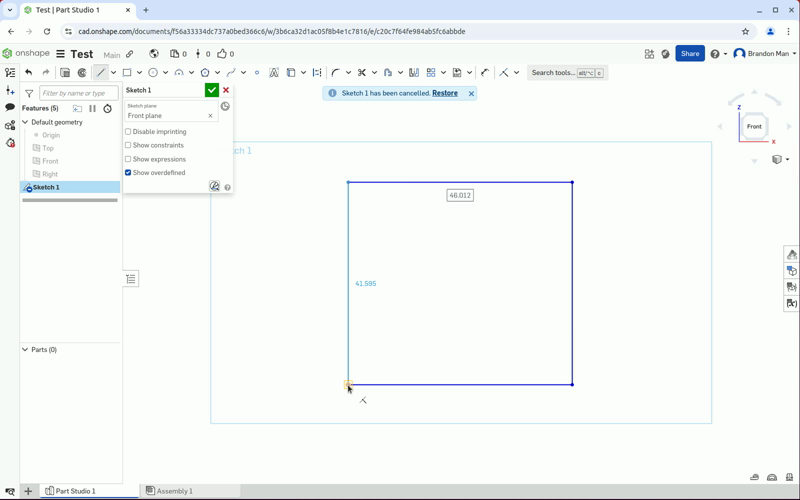
mouse_move(431, 256)
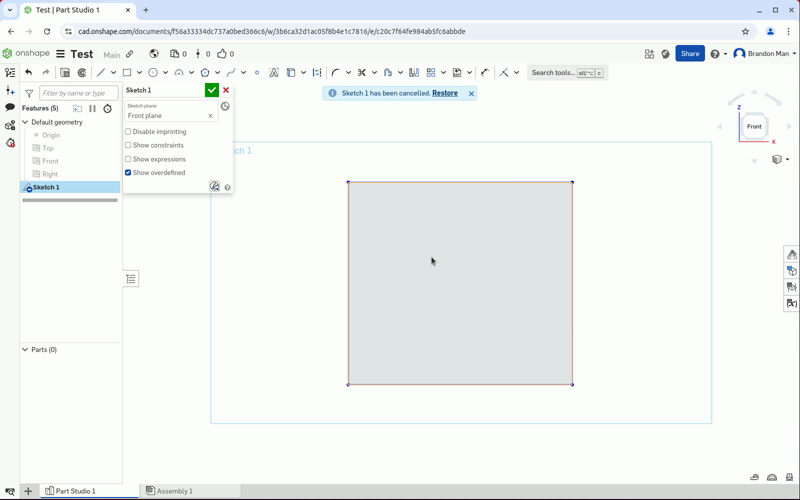
click(431, 256)
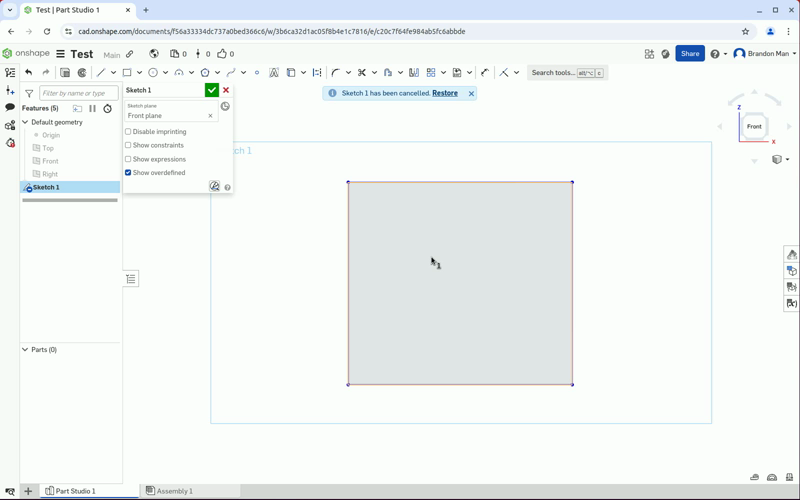
mouse_move(73, 352)
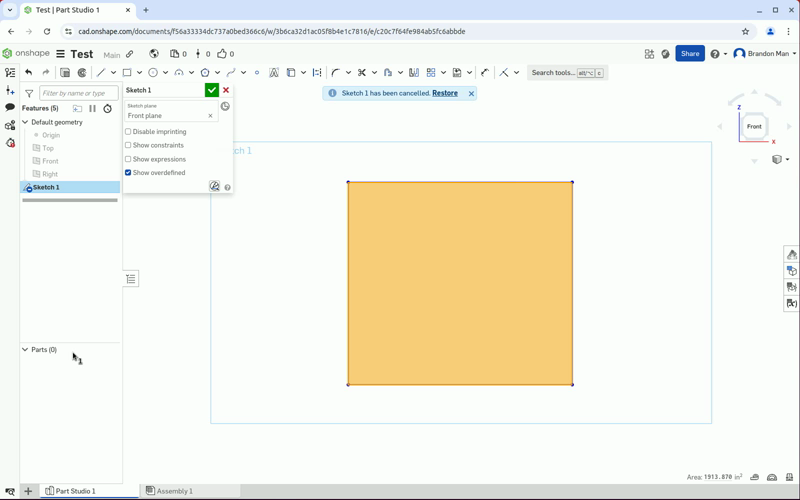
key(shift+y)
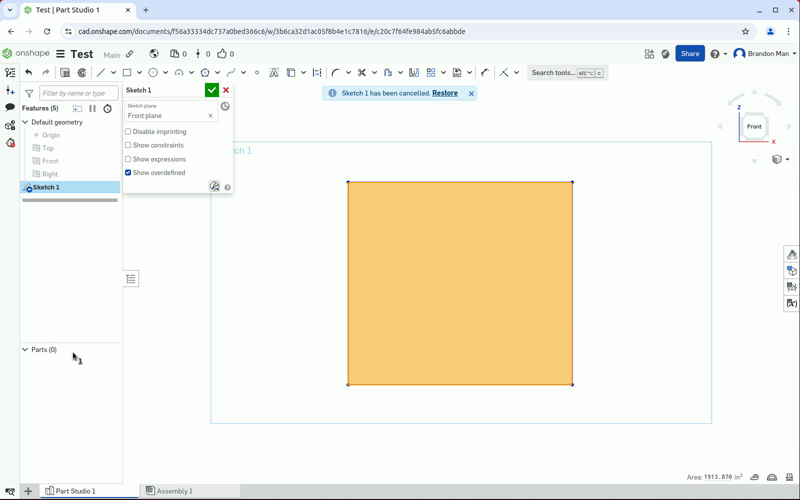
key(shift+e)
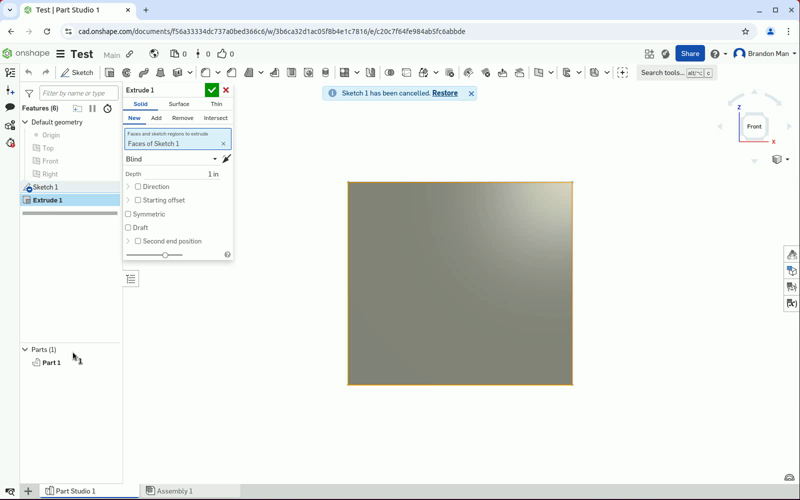
mouse_move(143, 106)
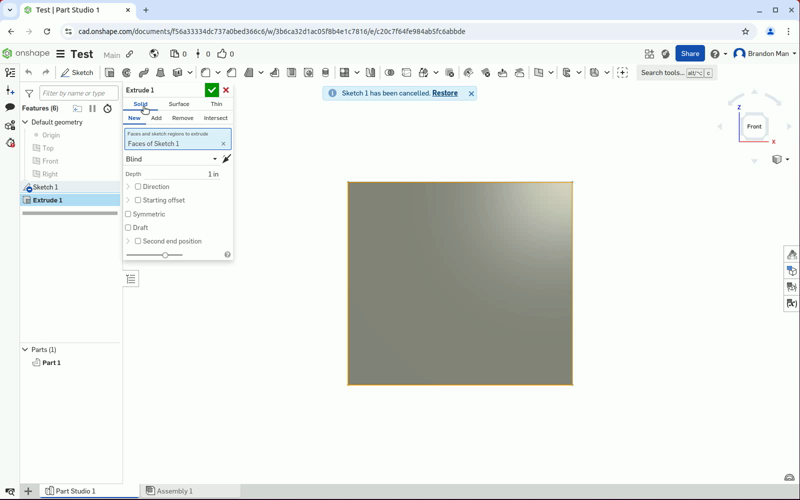
click(143, 106)
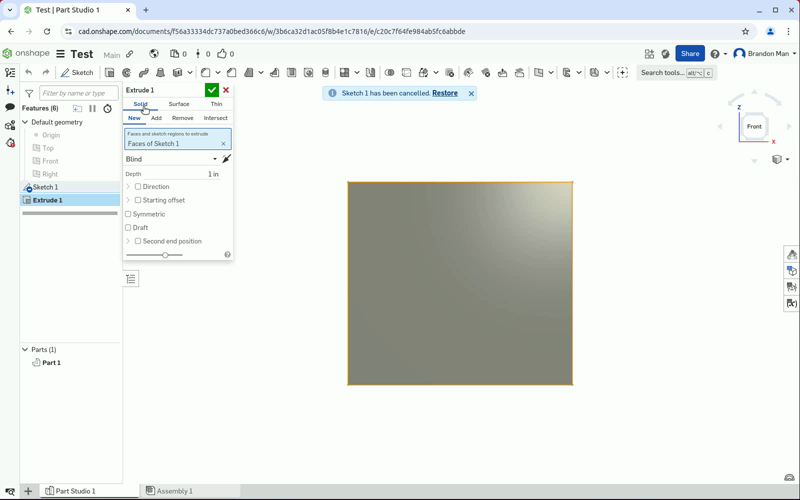
mouse_move(137, 120)
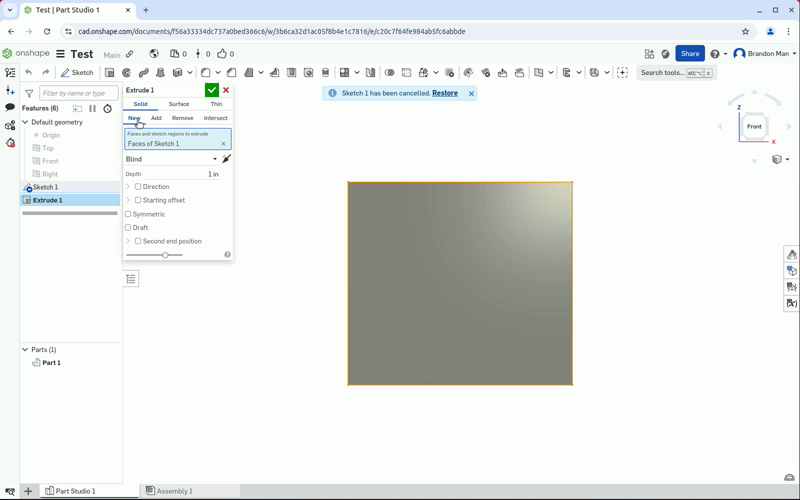
click(137, 120)
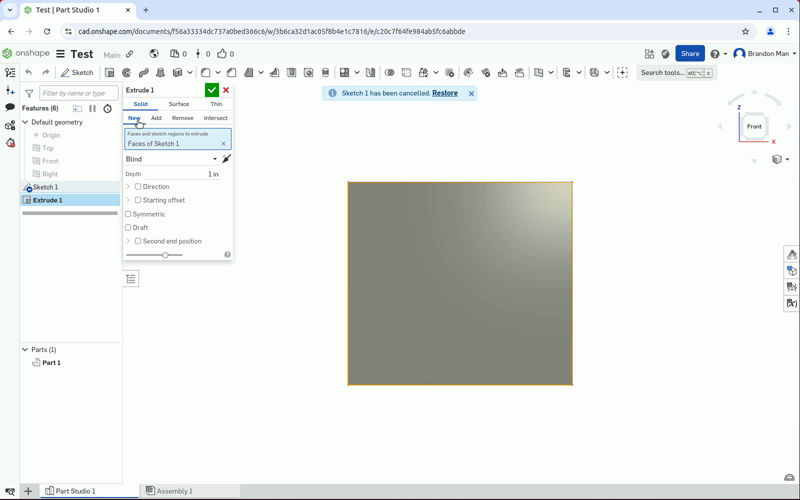
key(tab, 4)
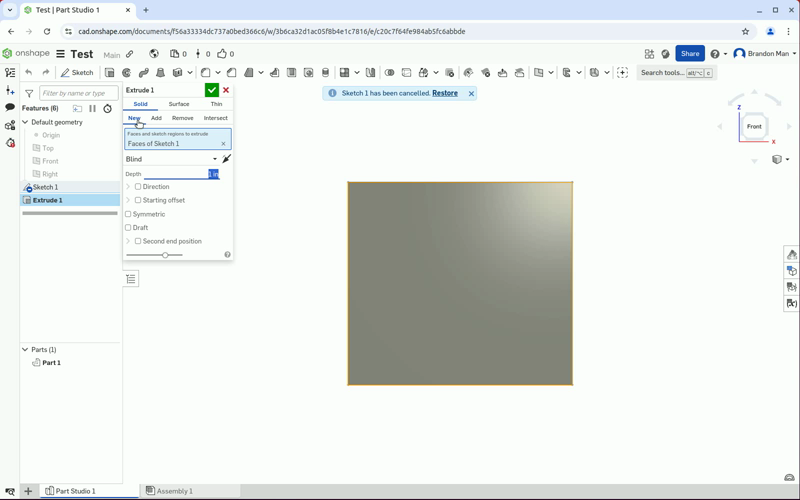
text(2.166)
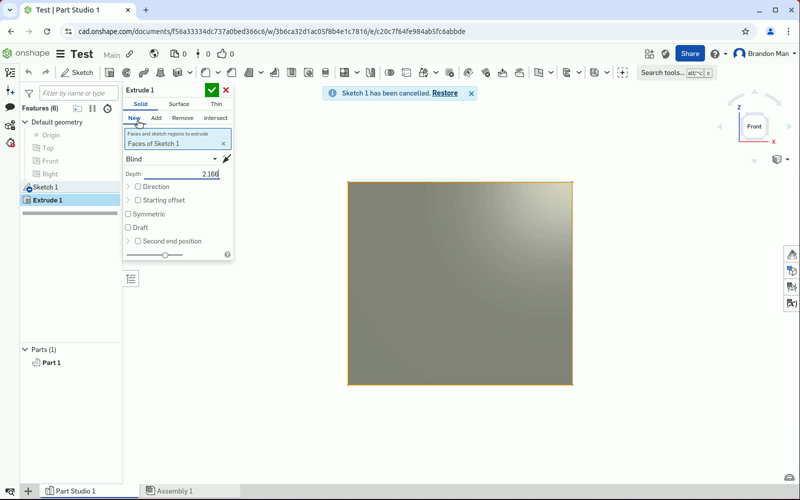
key(enter)
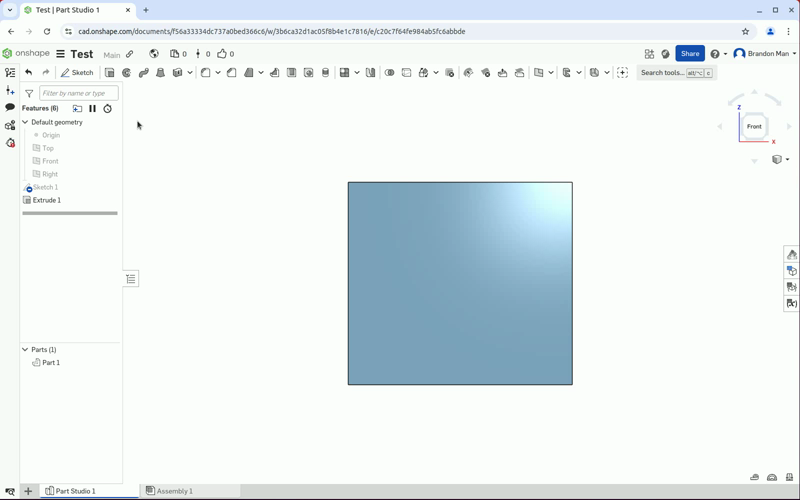
key(shift+h)
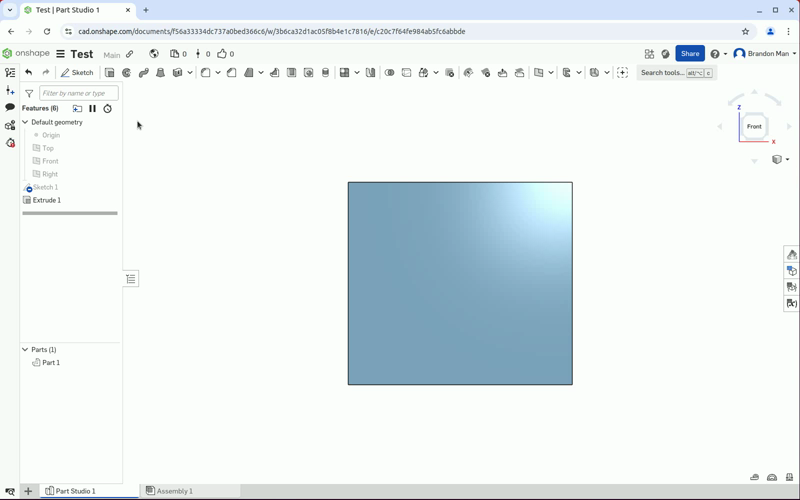
key(shift+h)
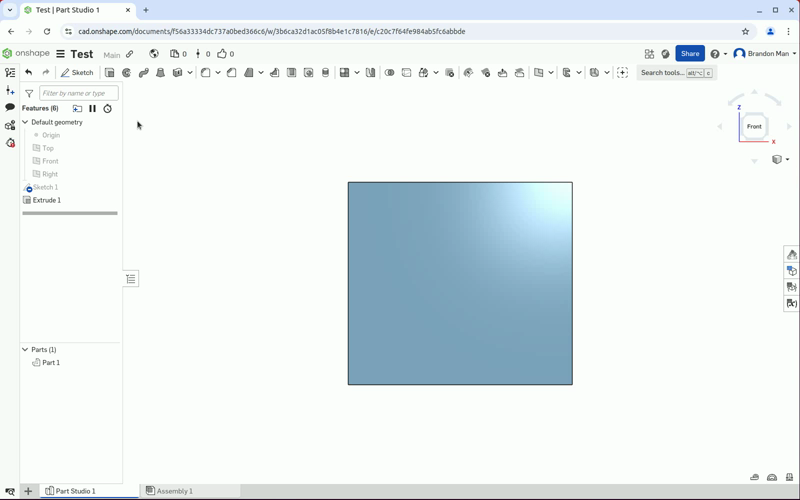
mouse_move(73, 189)
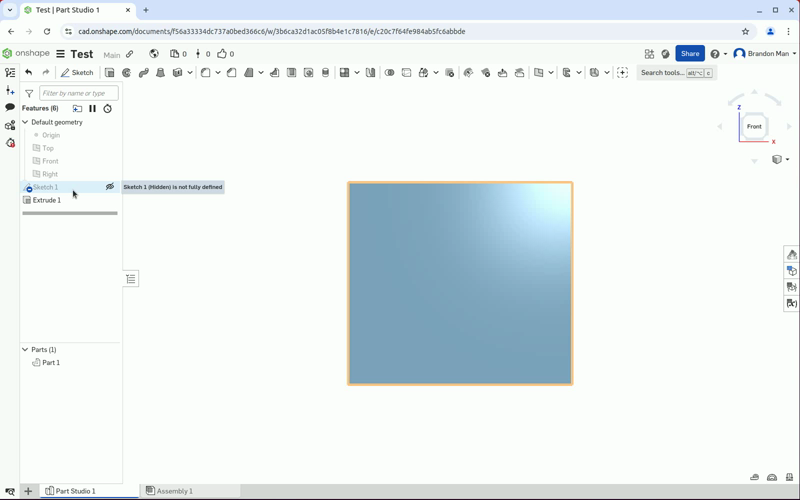
click(73, 189)
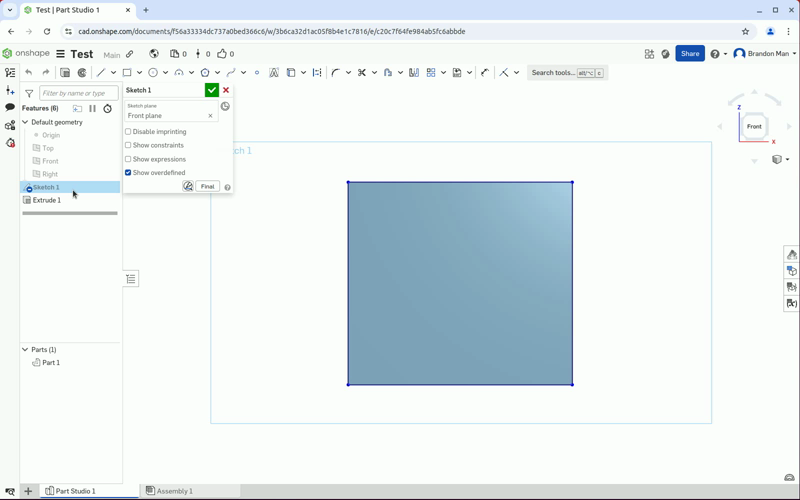
mouse_move(229, 92)
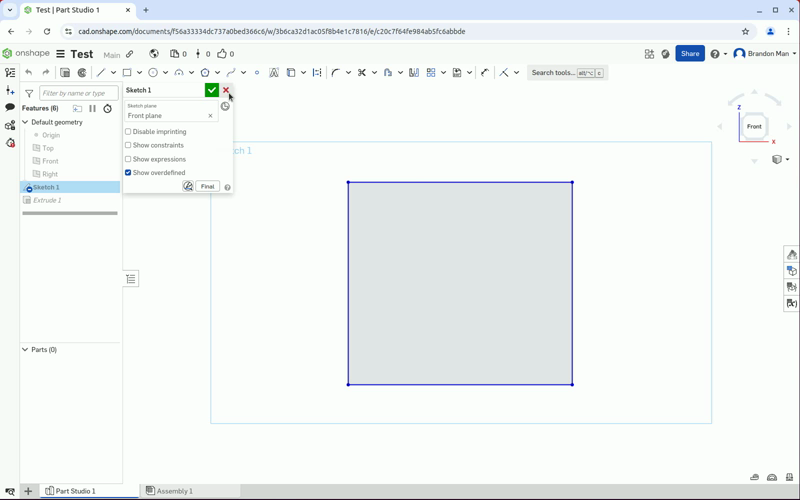
click(229, 92)
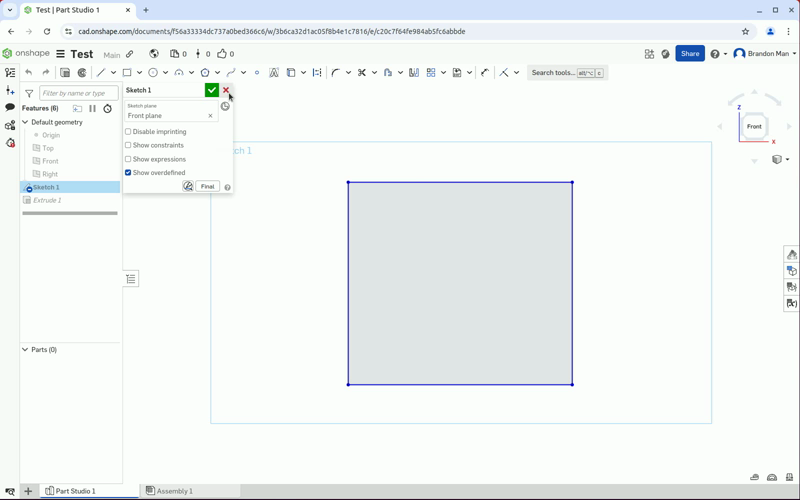
key(shift+s)
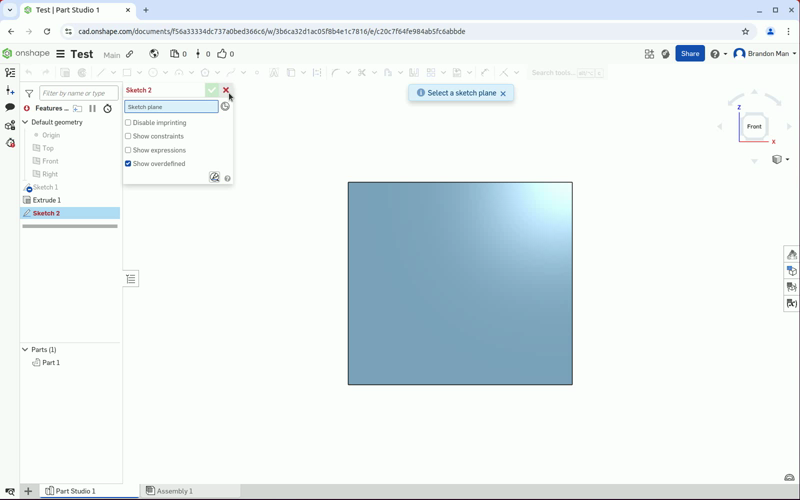
mouse_move(73, 163)
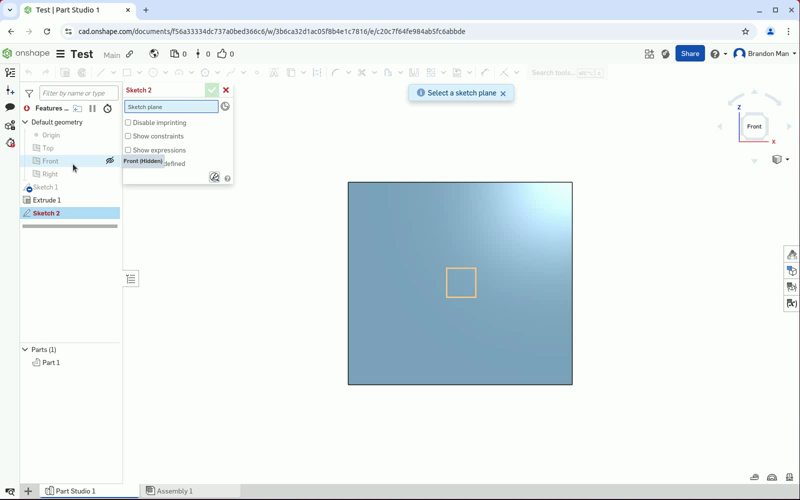
click(73, 163)
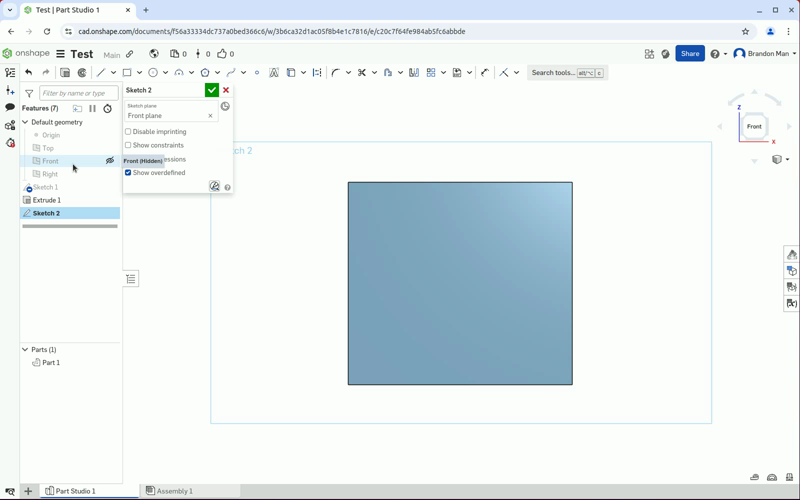
mouse_move(73, 352)
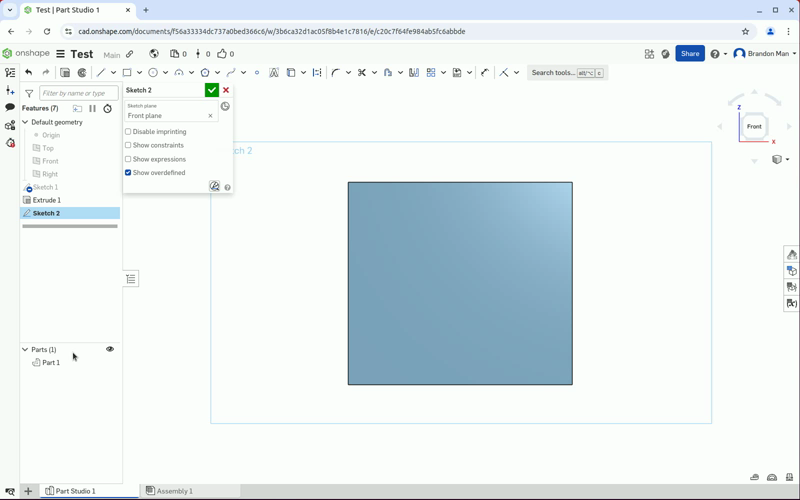
key(y)
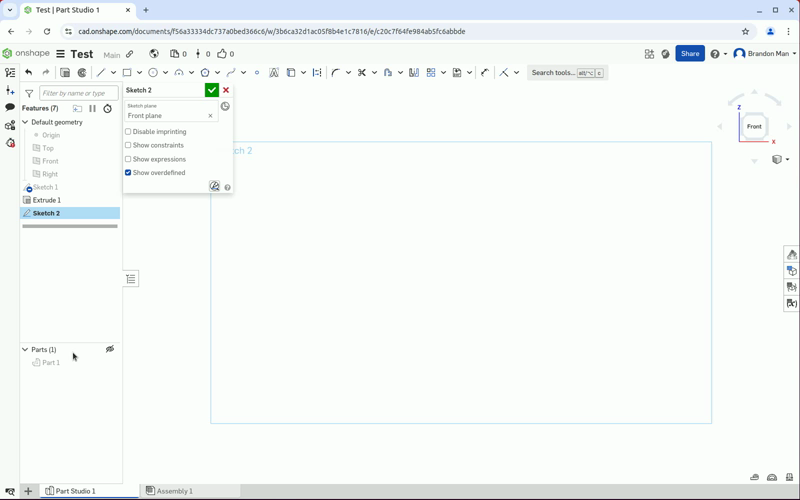
key(l)
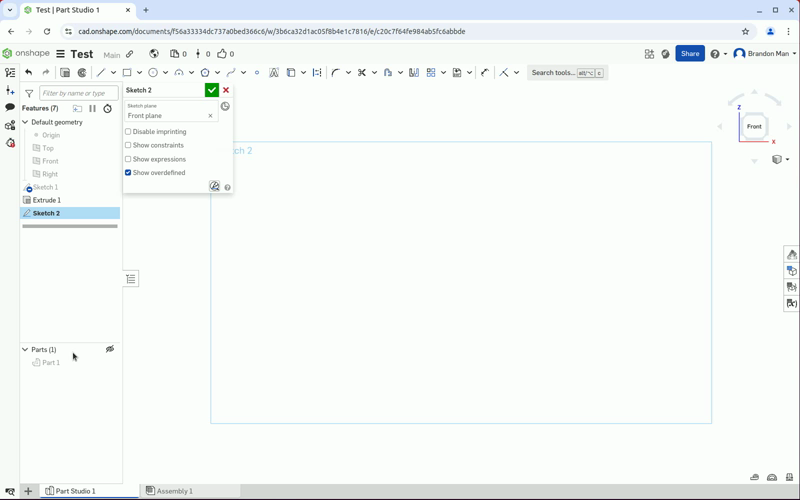
key_down(shift)
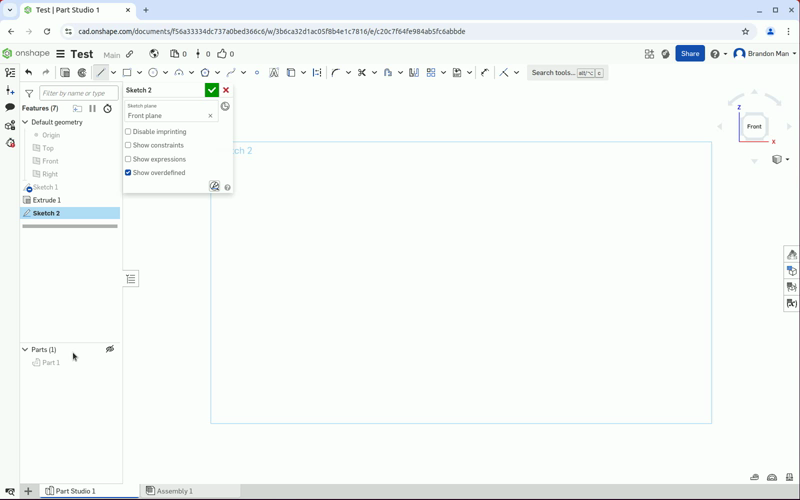
mouse_move(348, 384)
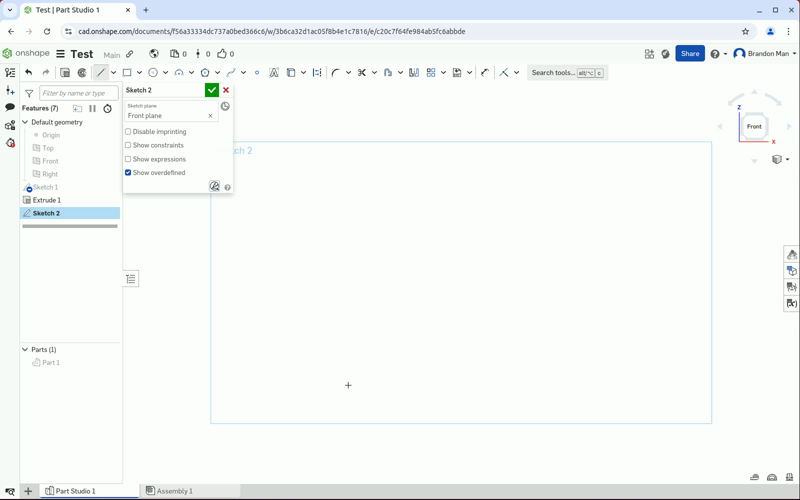
click(348, 384)
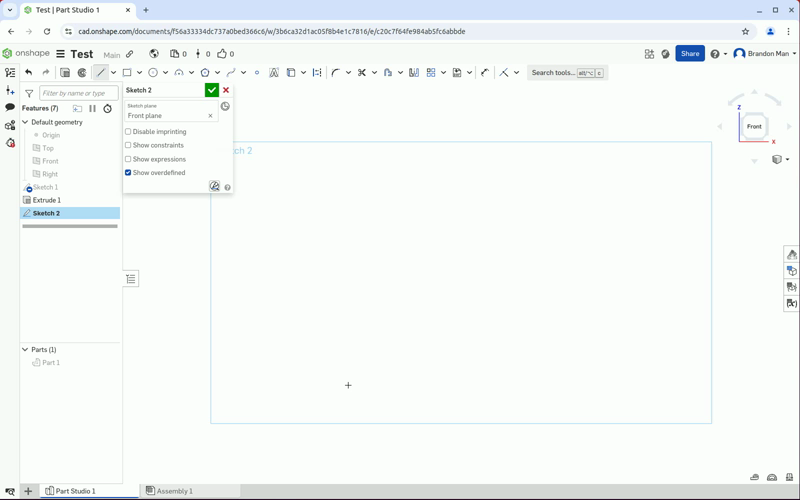
key_up(shift)
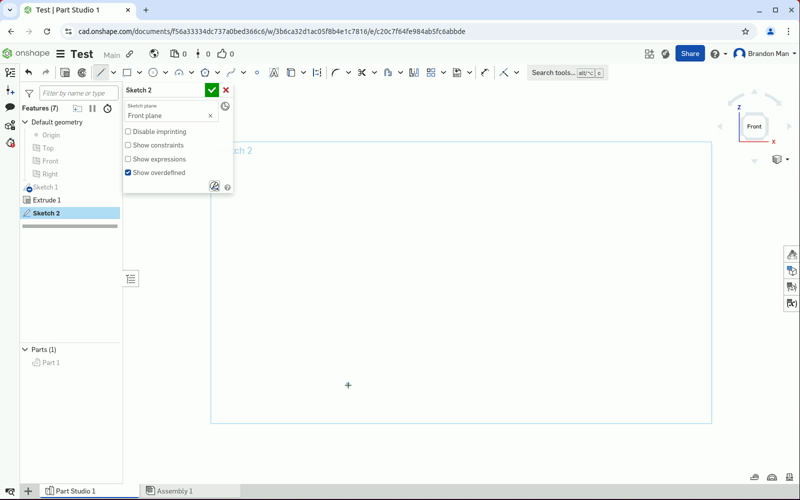
key_down(shift)
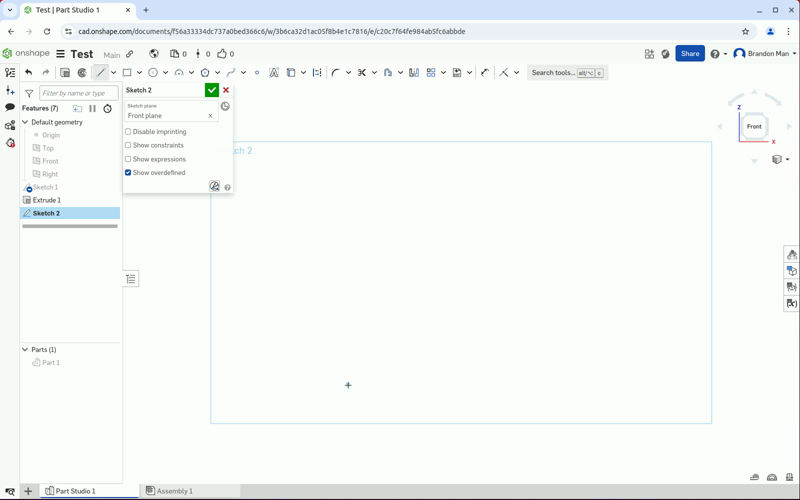
mouse_move(572, 384)
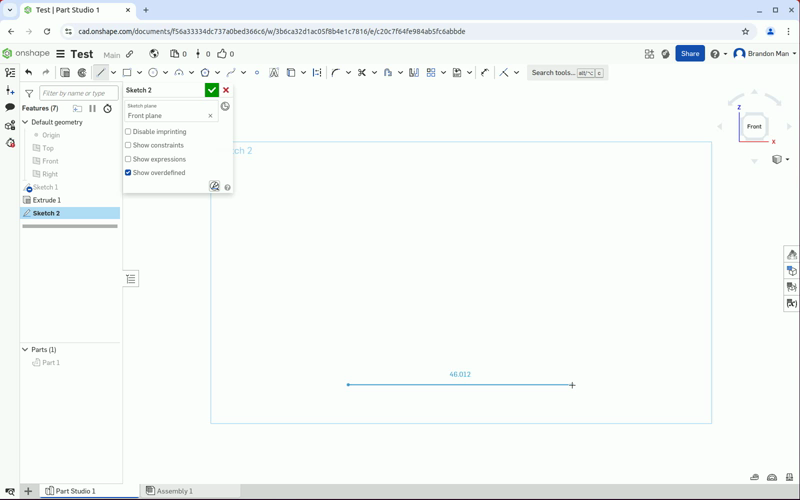
click(572, 384)
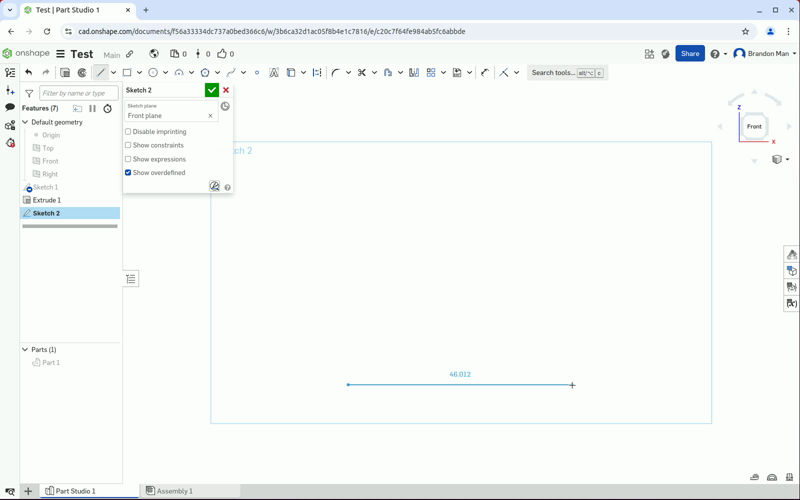
key_up(shift)
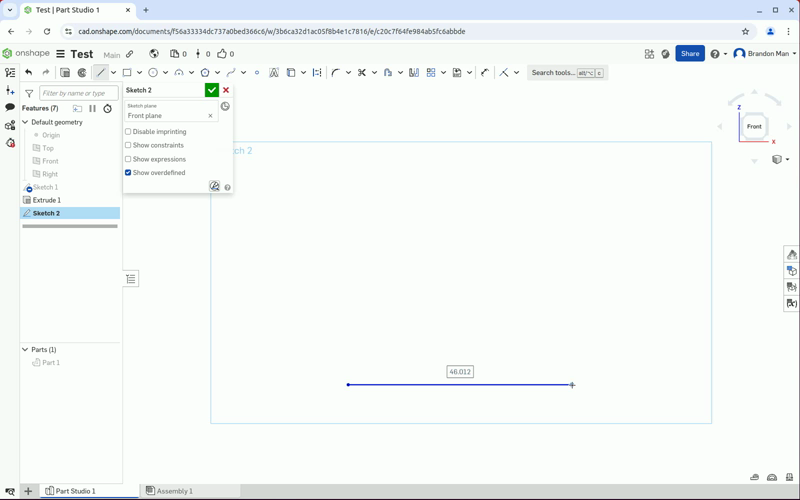
key_down(shift)
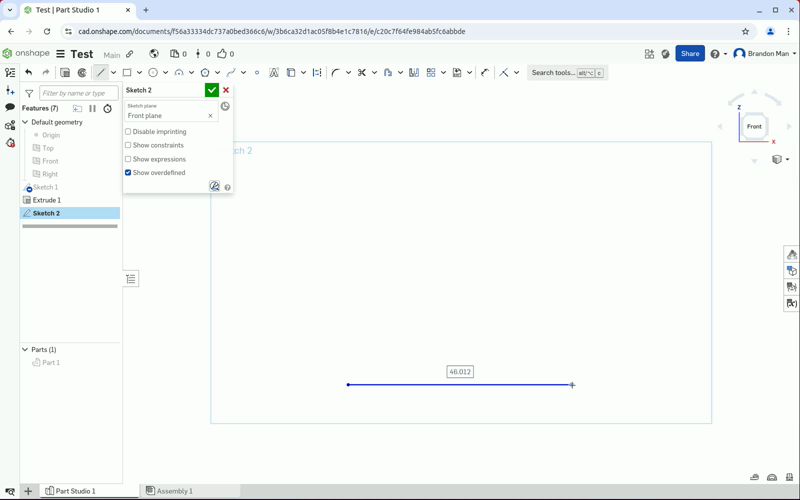
mouse_move(572, 182)
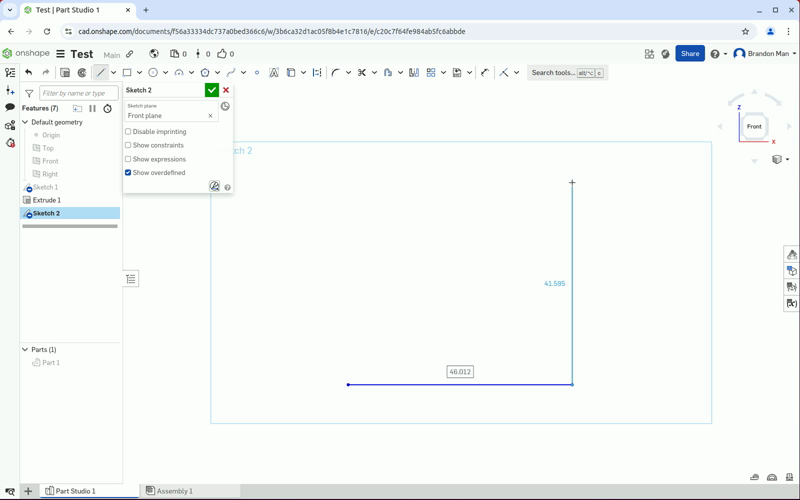
click(572, 182)
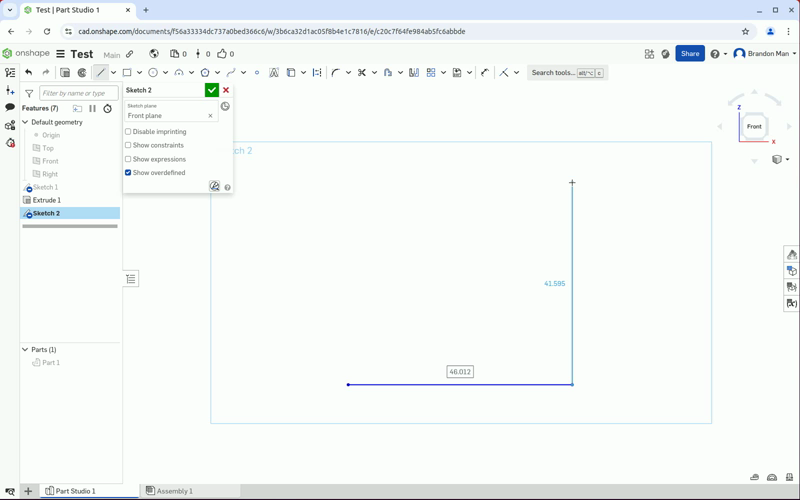
key_up(shift)
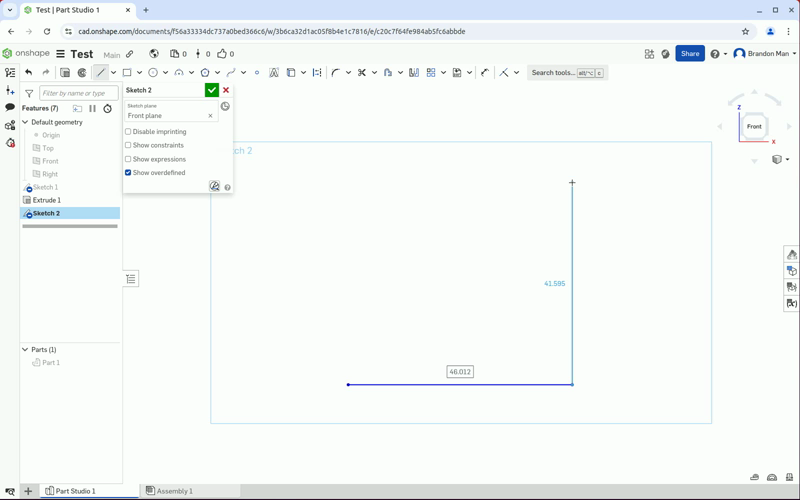
key_down(shift)
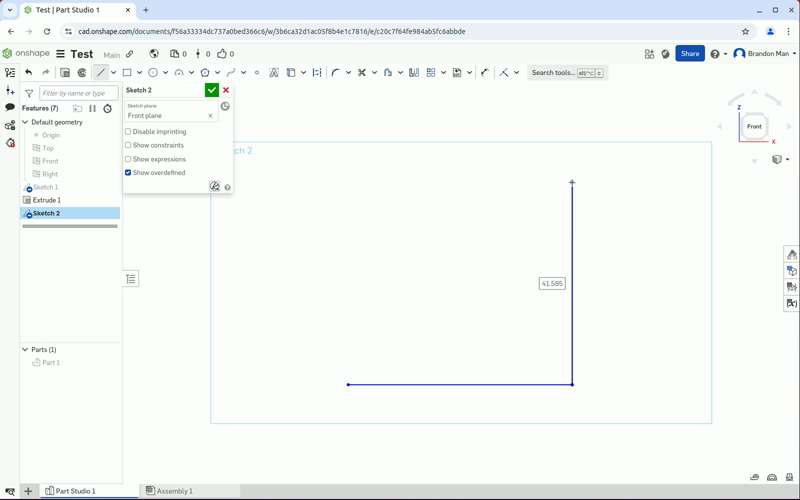
mouse_move(348, 182)
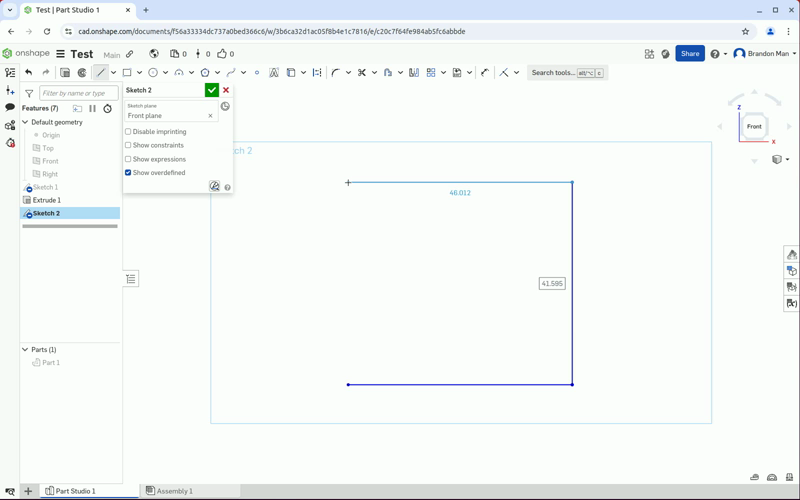
click(348, 182)
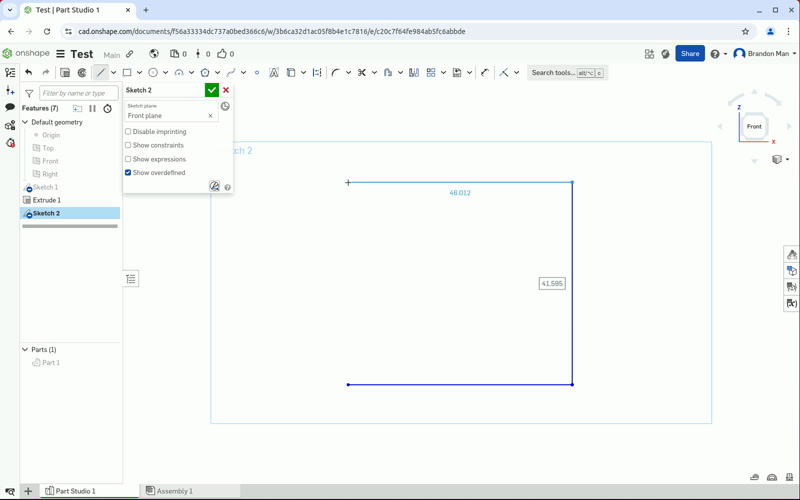
key_up(shift)
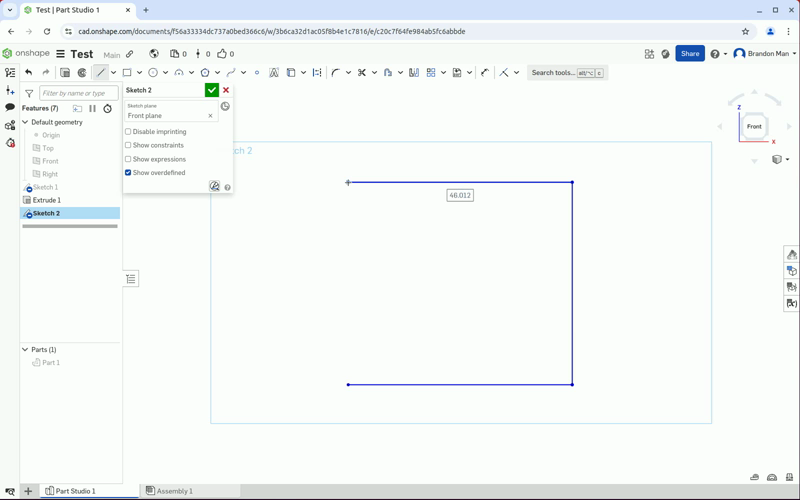
key_down(shift)
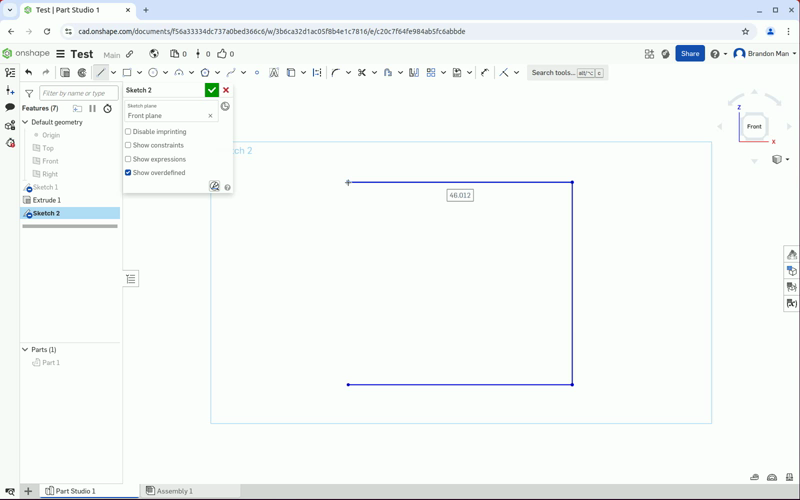
mouse_move(348, 384)
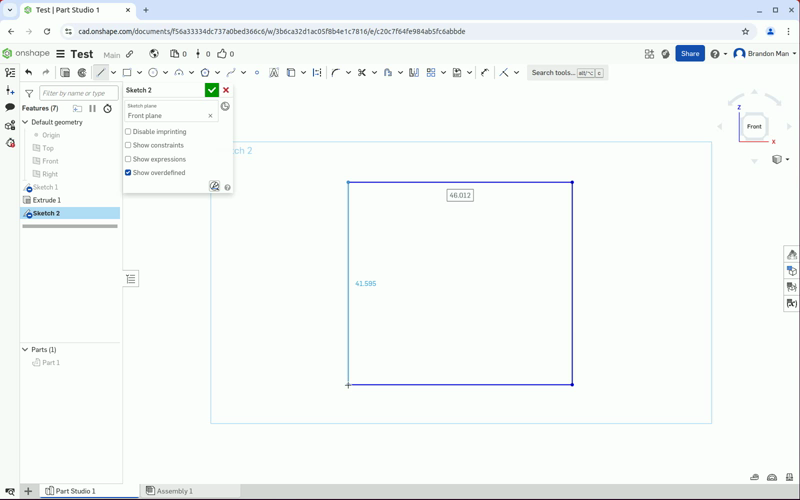
key_up(shift)
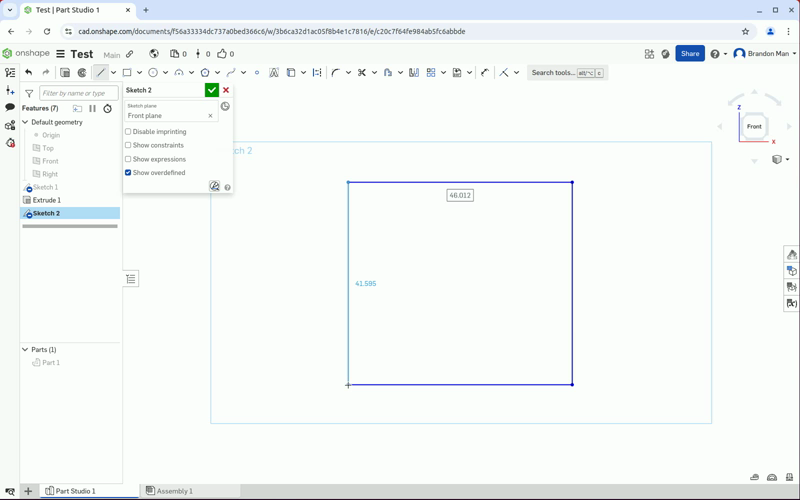
click(348, 384)
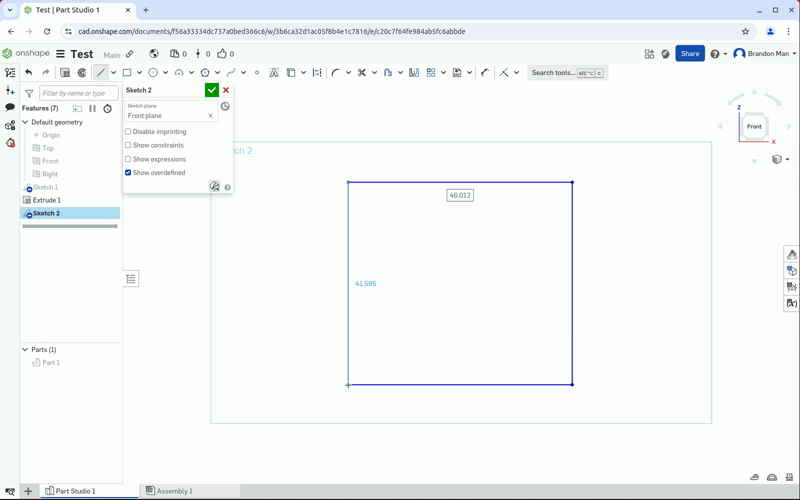
key(esc)
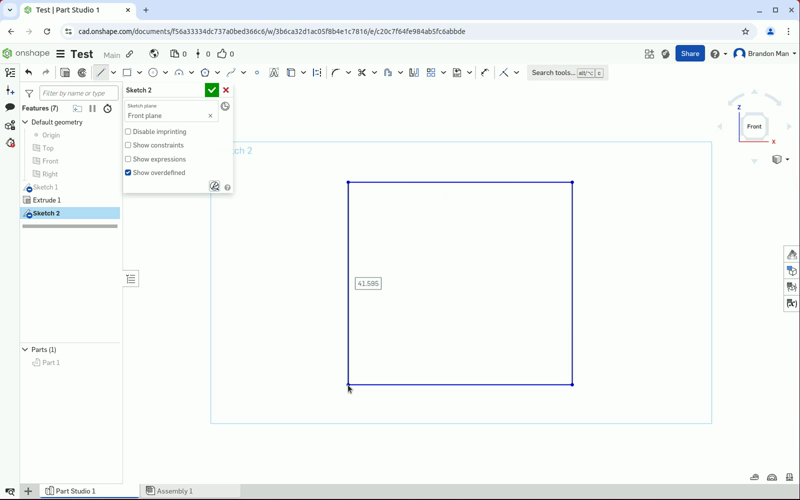
mouse_move(401, 218)
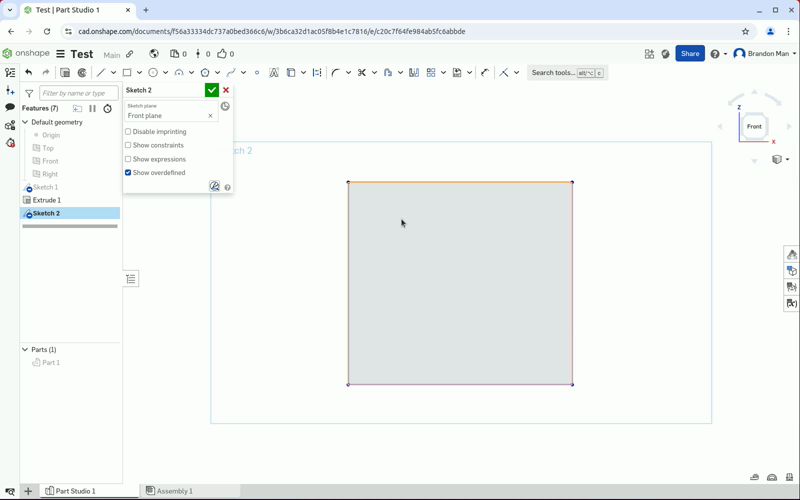
click(401, 218)
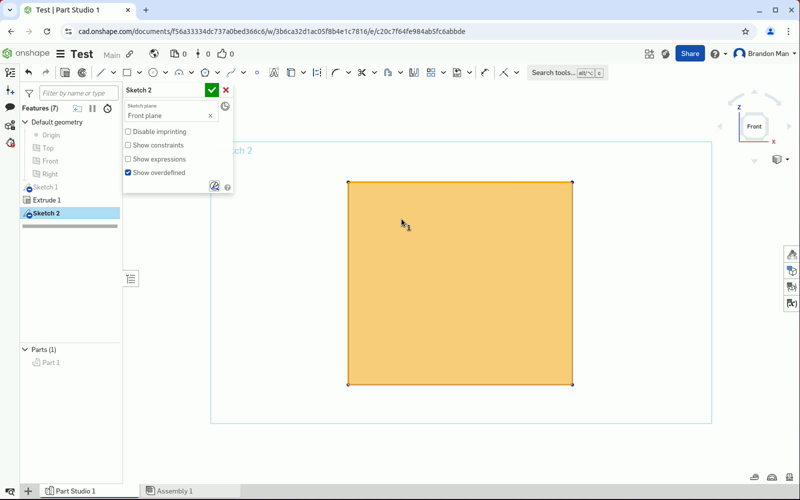
mouse_move(73, 352)
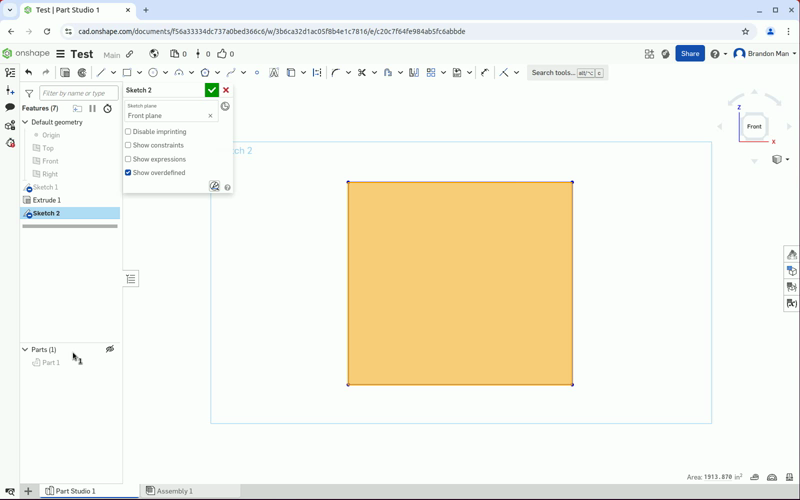
key(shift+y)
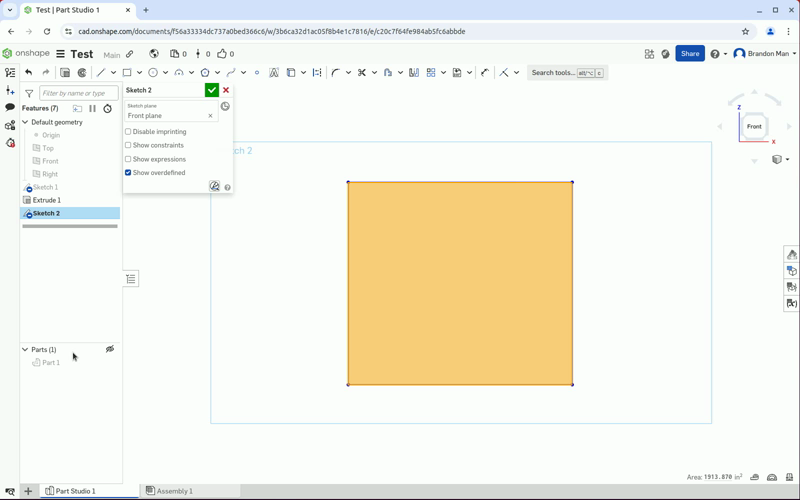
key(shift+e)
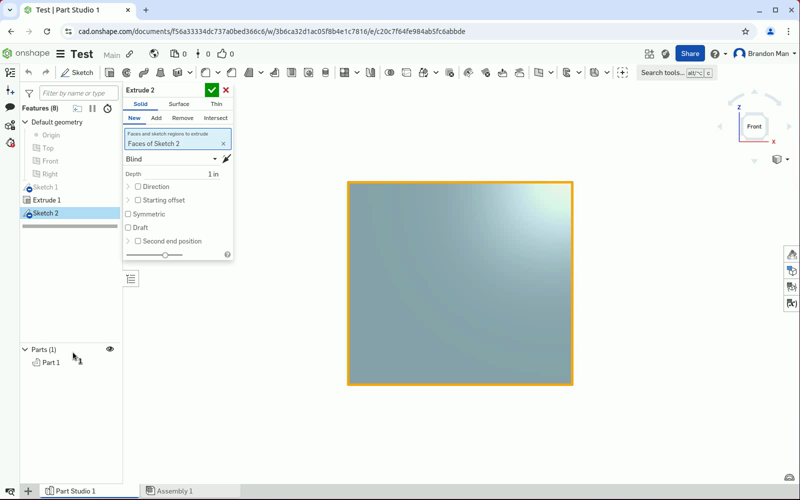
mouse_move(143, 106)
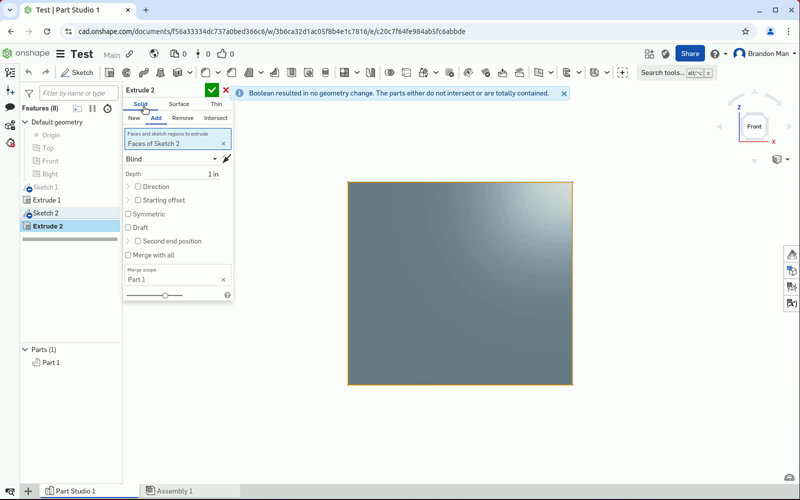
click(143, 106)
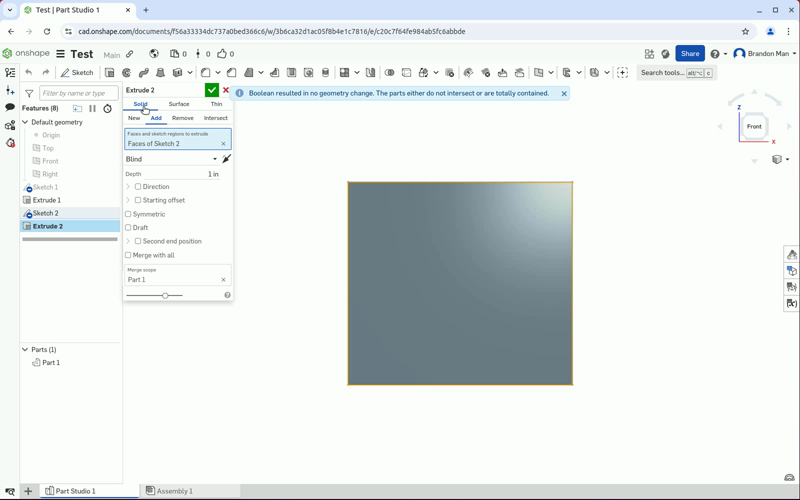
mouse_move(137, 120)
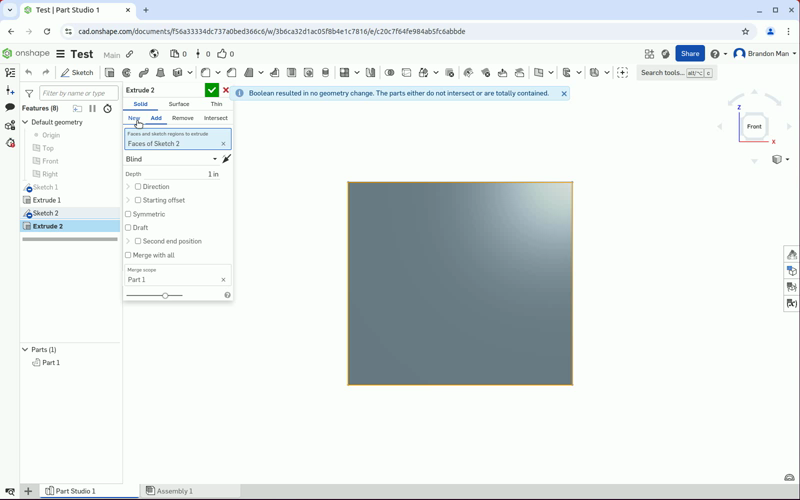
click(137, 120)
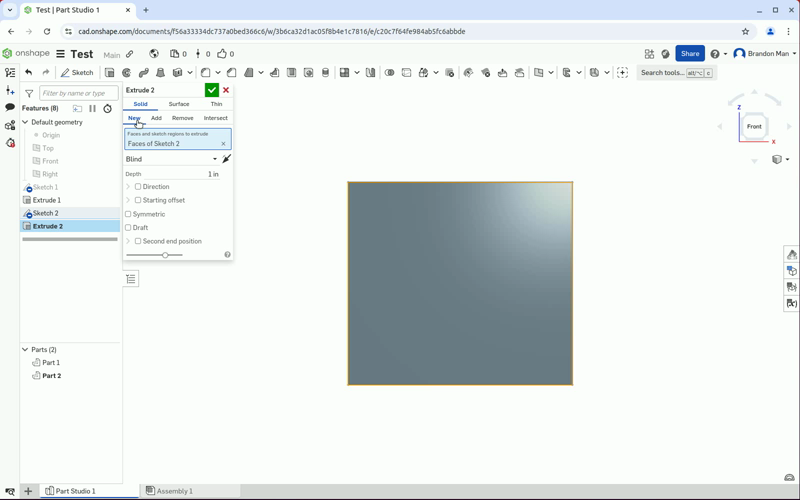
key(tab, 4)
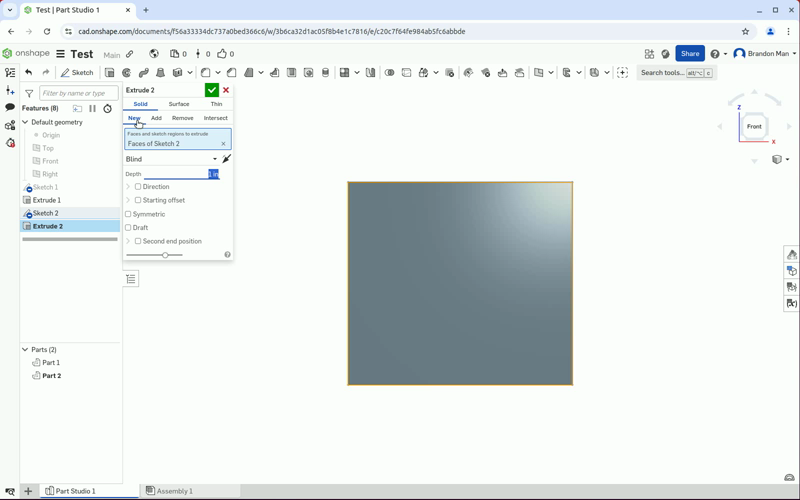
text(2.166)
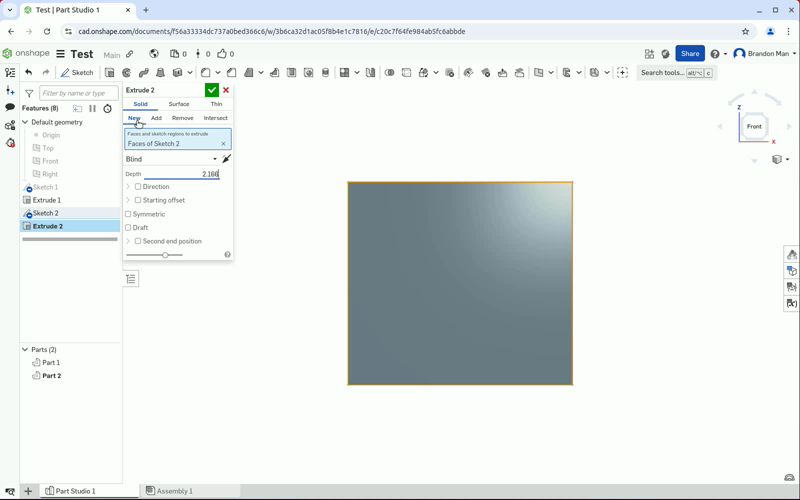
key(enter)
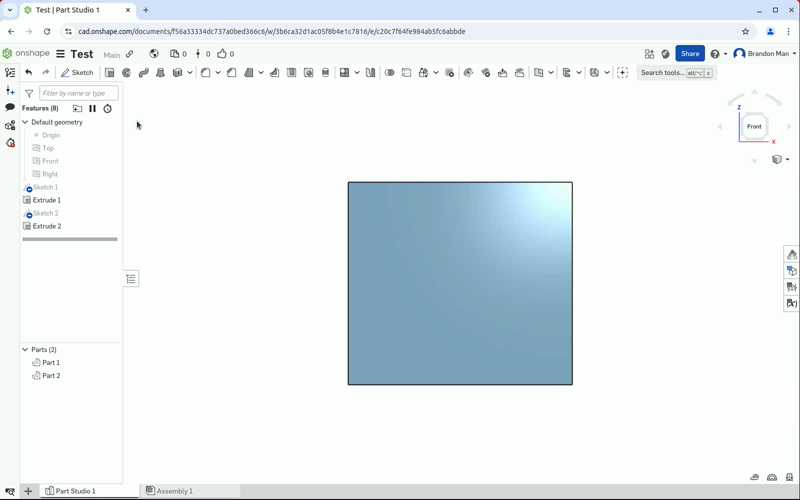
key(shift+h)
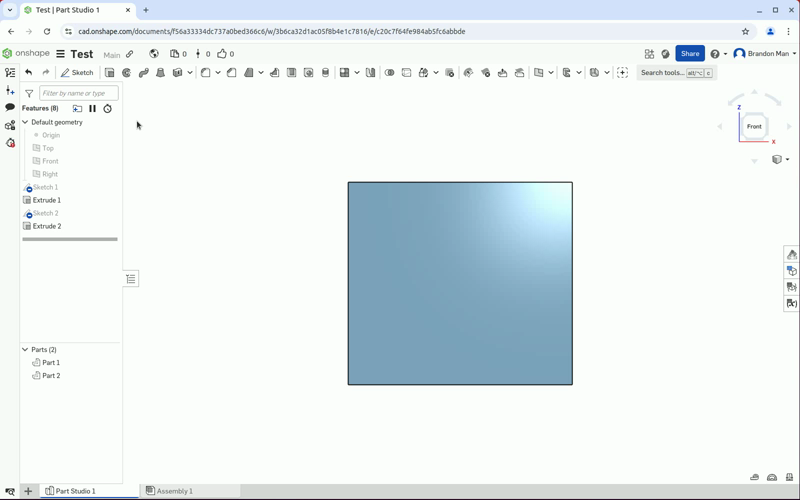
key(shift+h)
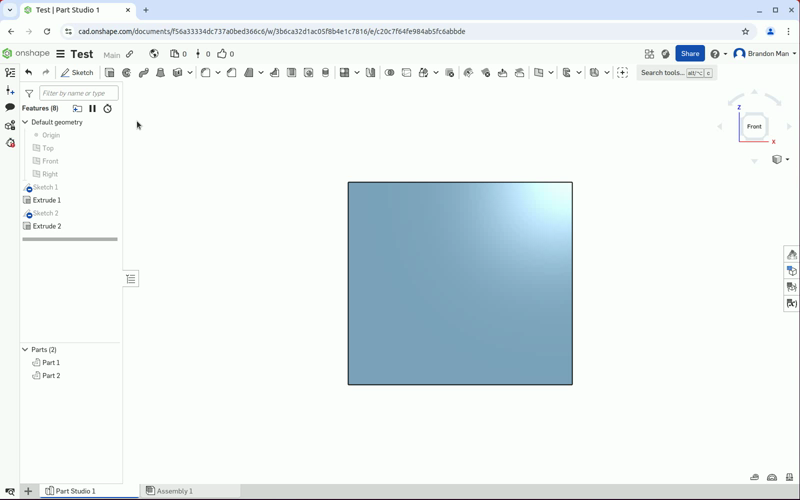
key(shift+7)
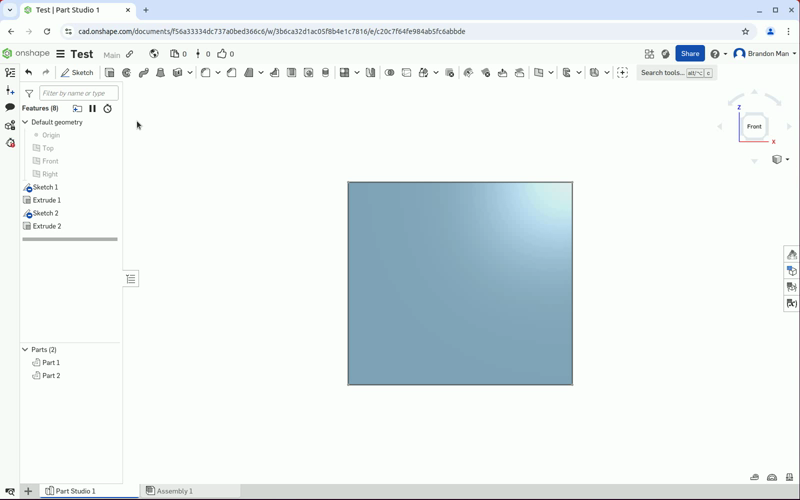
key(left, 2)
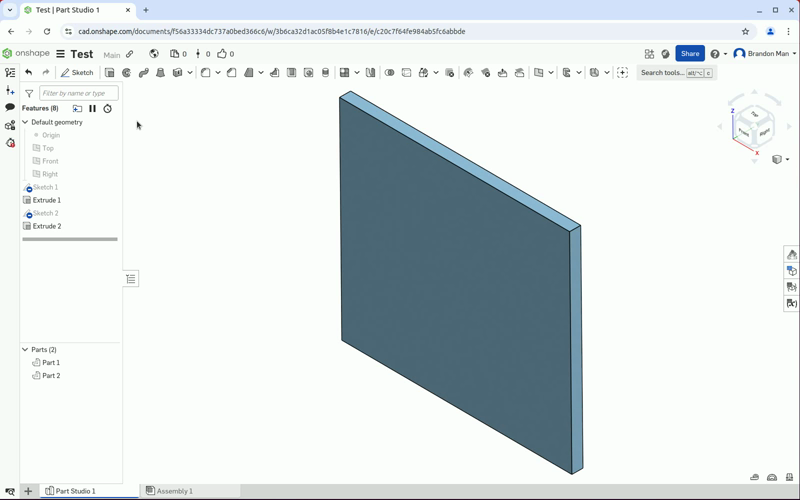
key(down, 2)
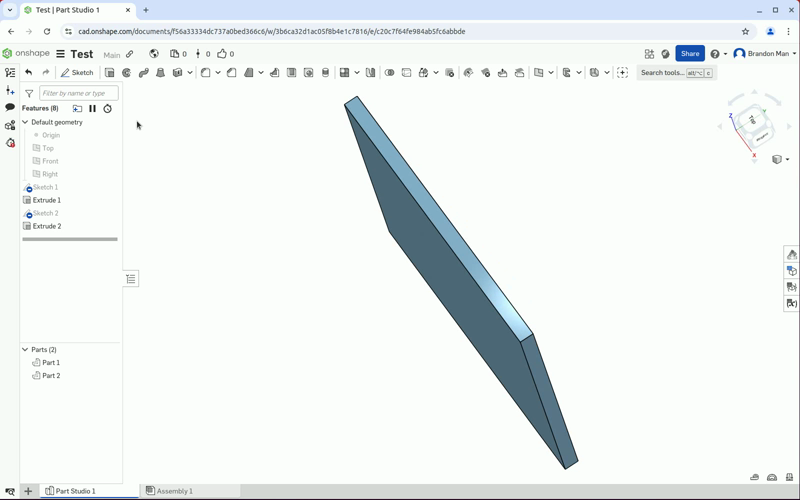
key(up, 2)
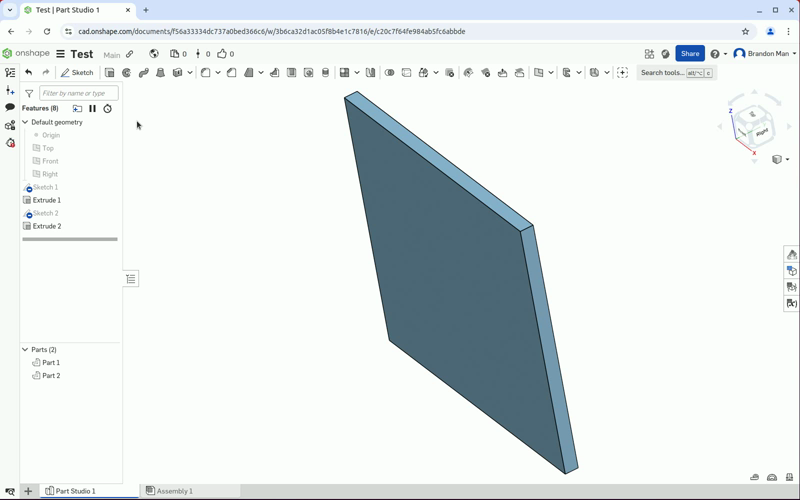
key(right, 2)
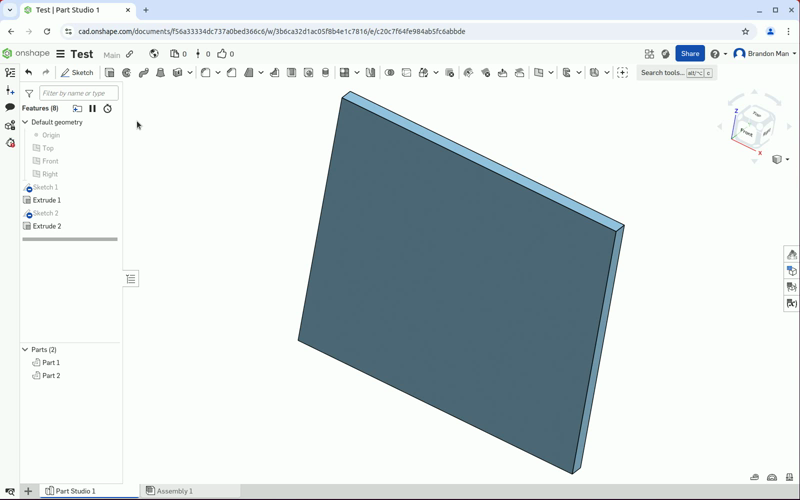
mouse_move(73, 189)
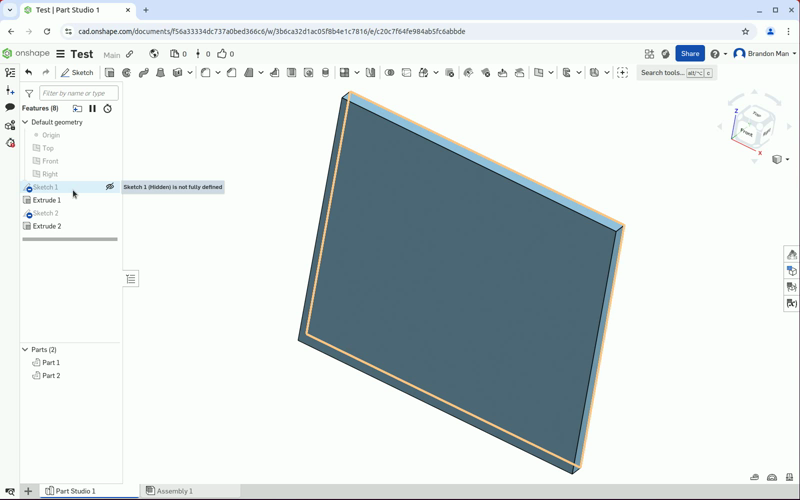
click(73, 189)